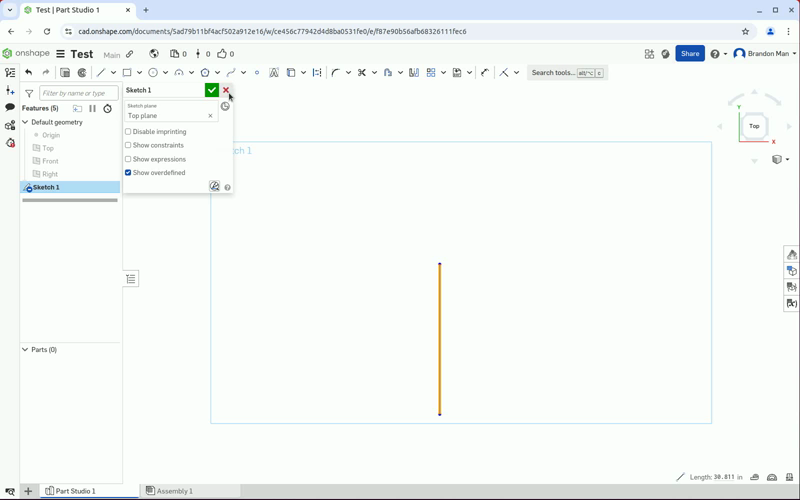
key(shift+h)
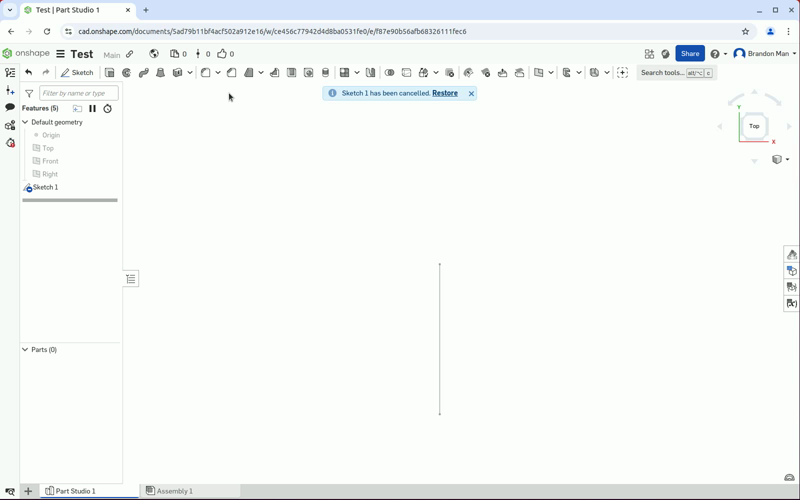
mouse_move(73, 352)
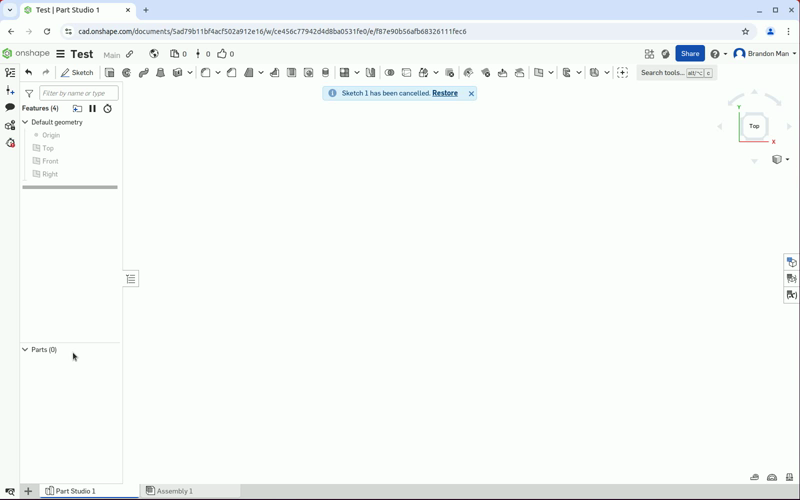
key(y)
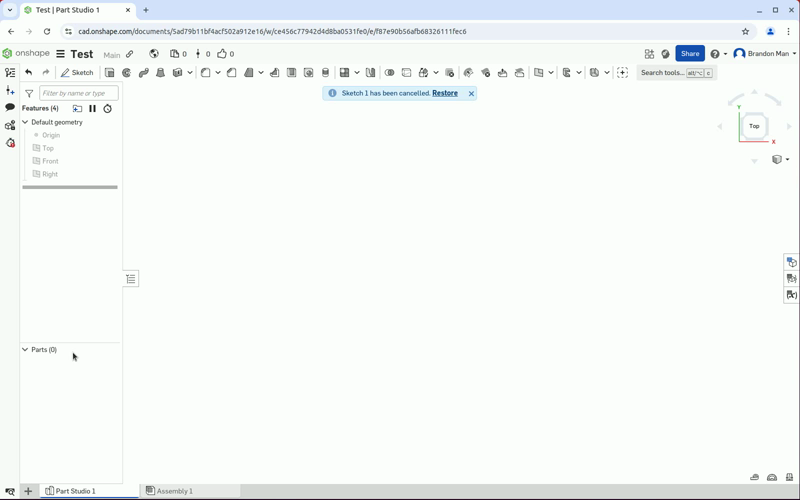
key(shift+p)
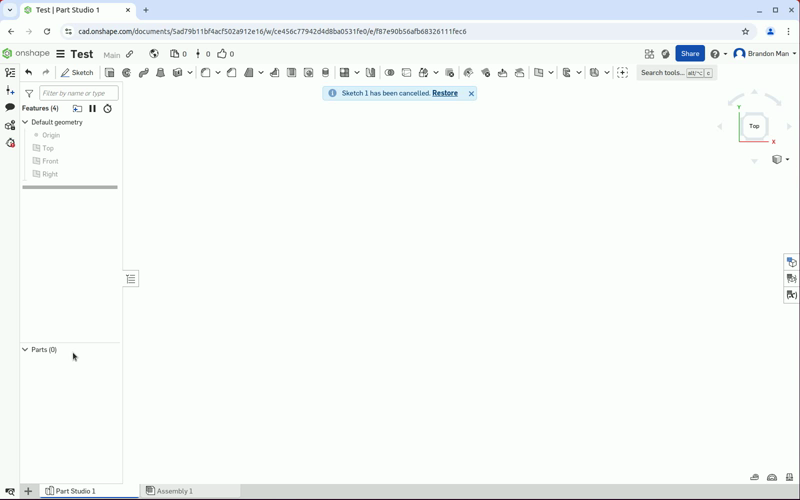
key(space)
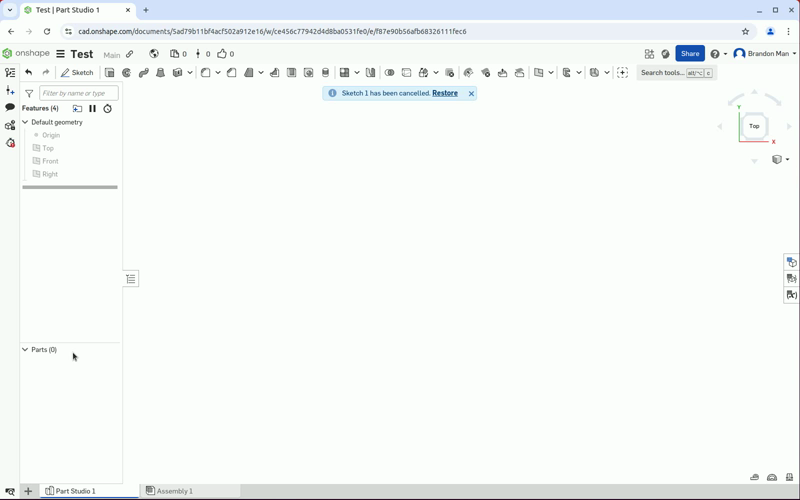
key_down(shift)
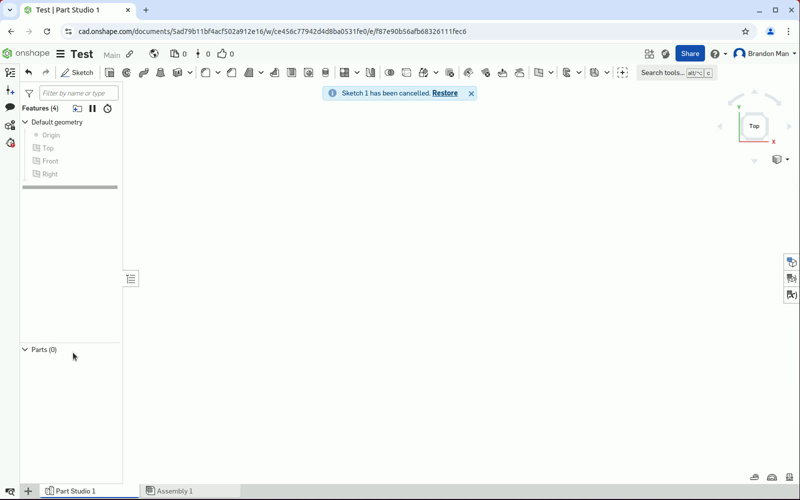
key(up)
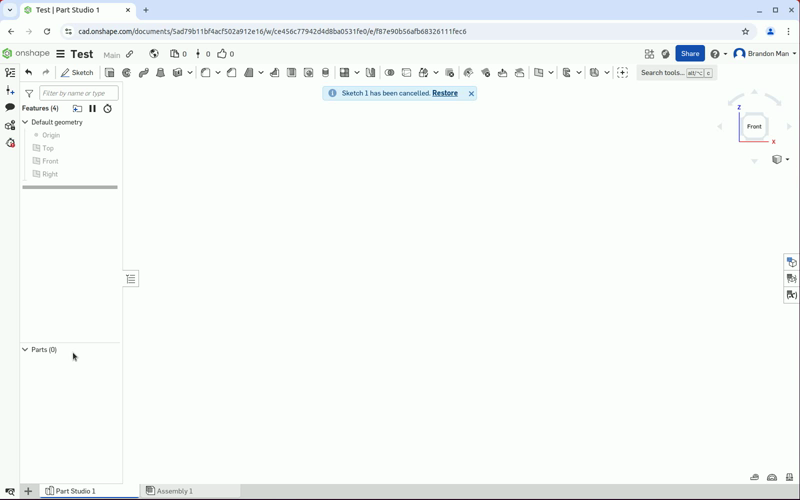
key_up(shift)
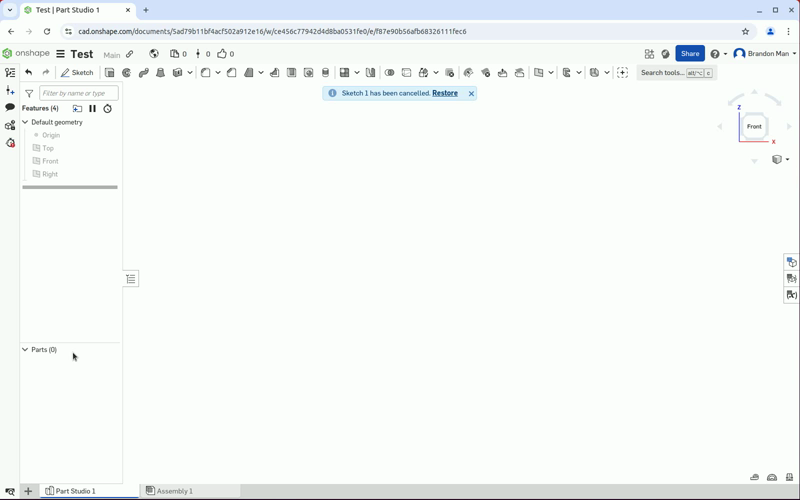
mouse_move(73, 352)
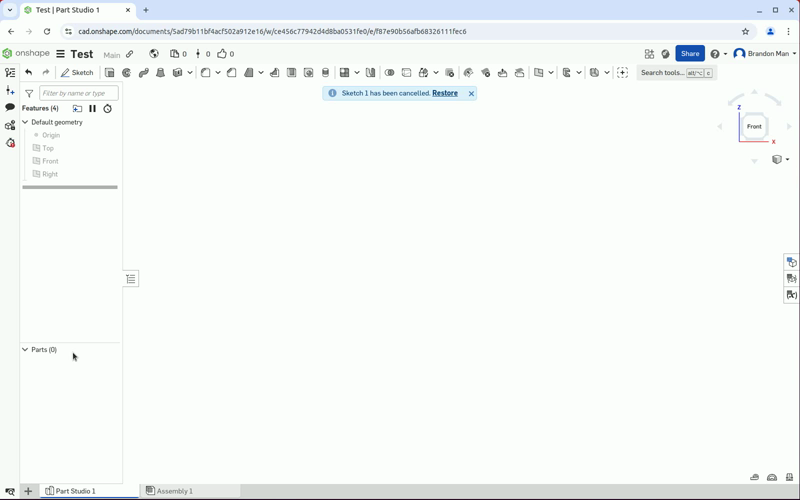
key(shift+y)
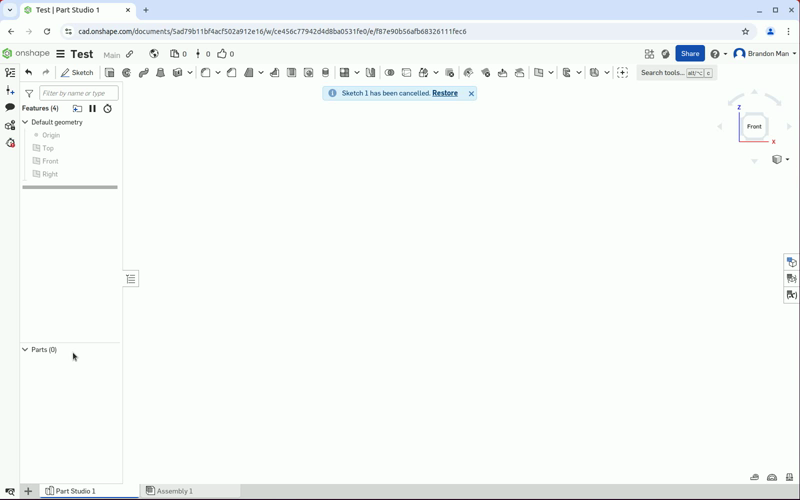
key(shift+s)
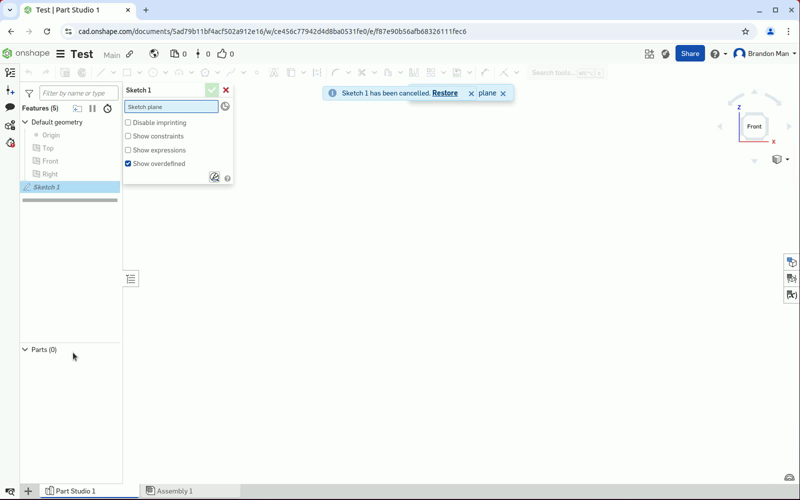
mouse_move(73, 163)
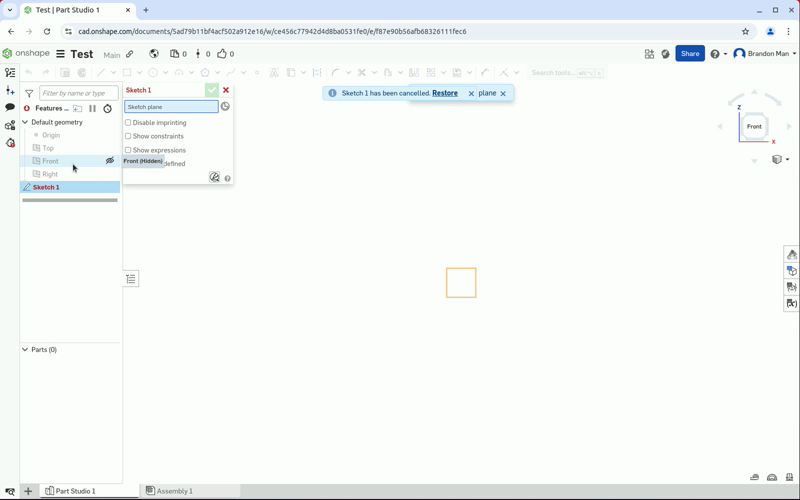
click(73, 163)
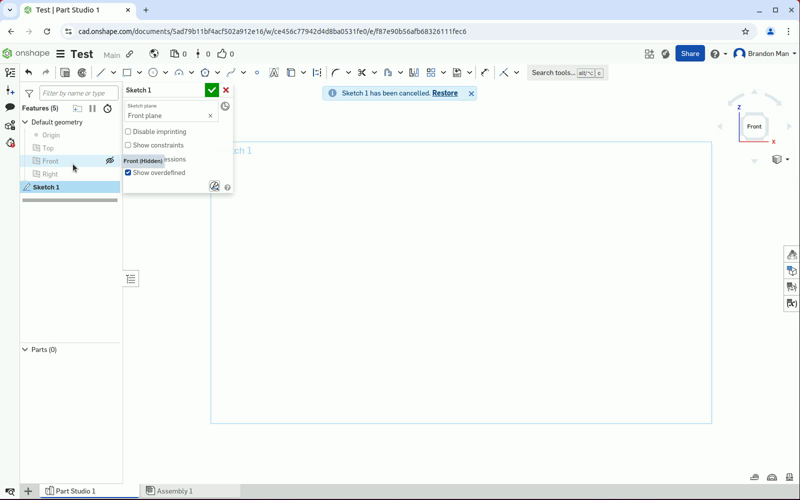
mouse_move(73, 352)
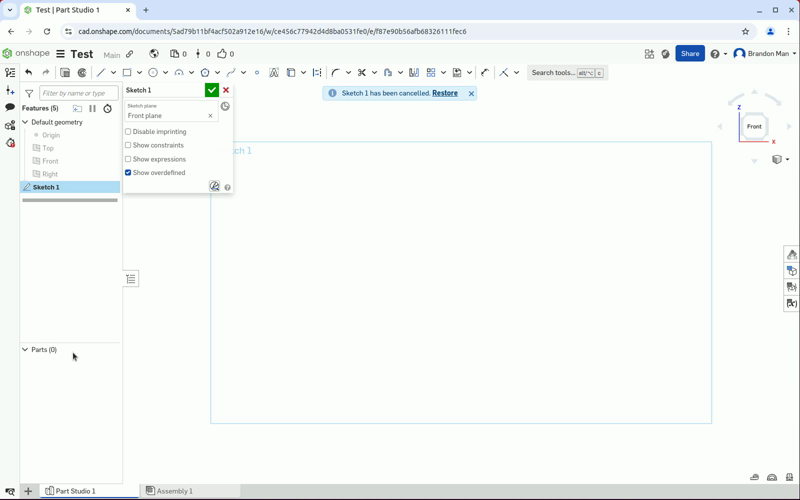
key(y)
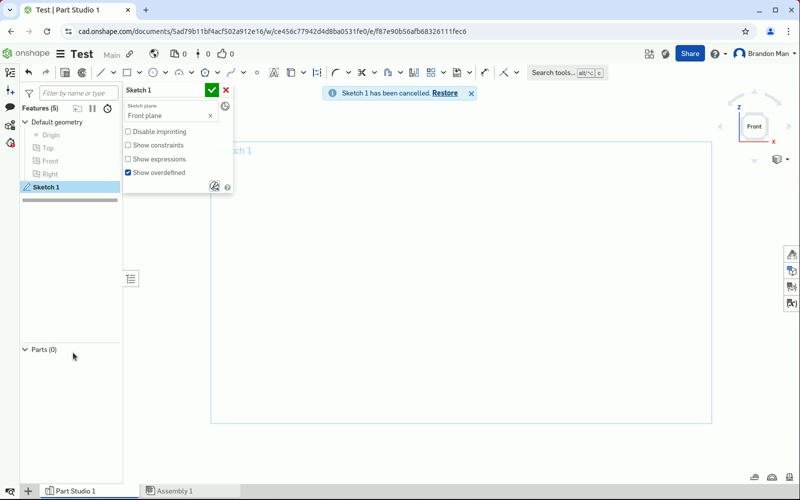
key(c)
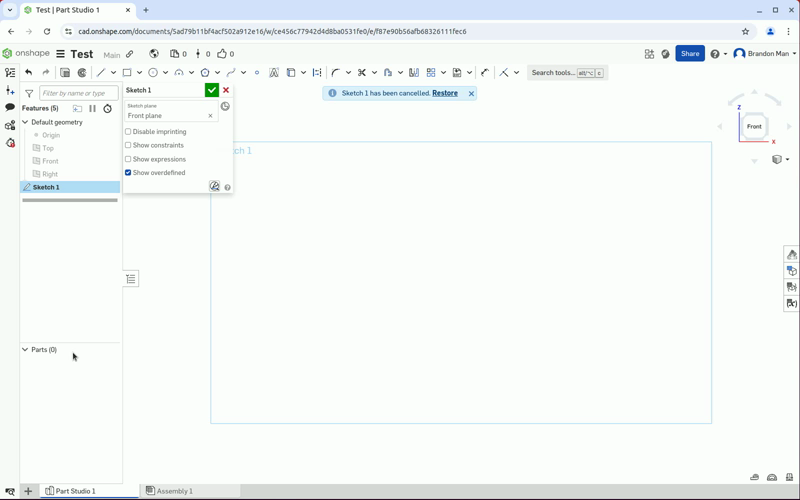
key_down(shift)
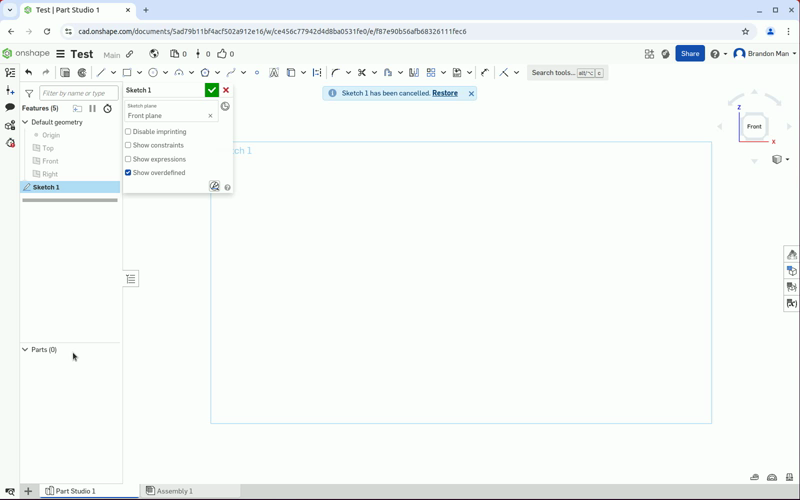
mouse_move(461, 282)
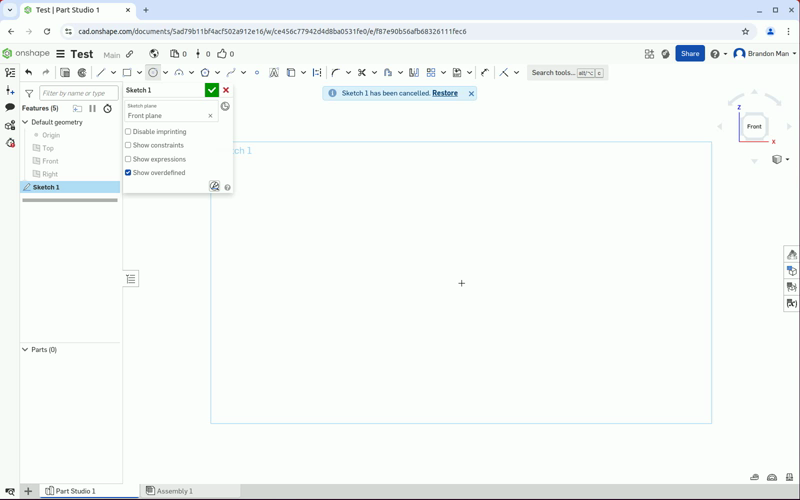
click(461, 282)
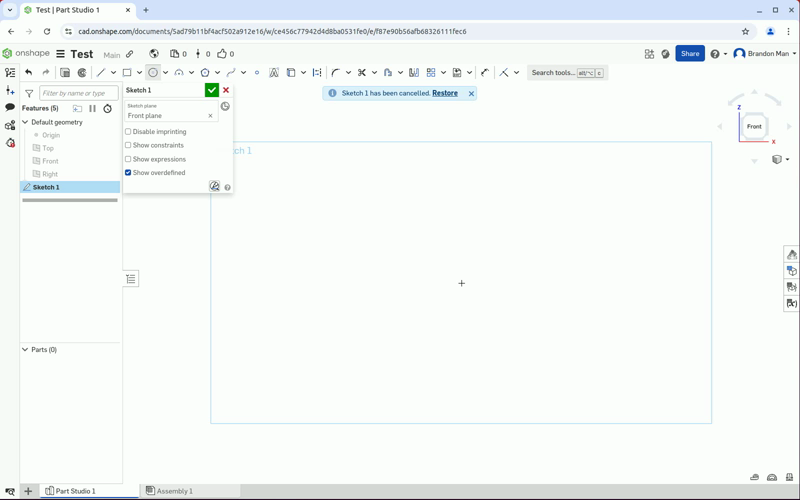
key_up(shift)
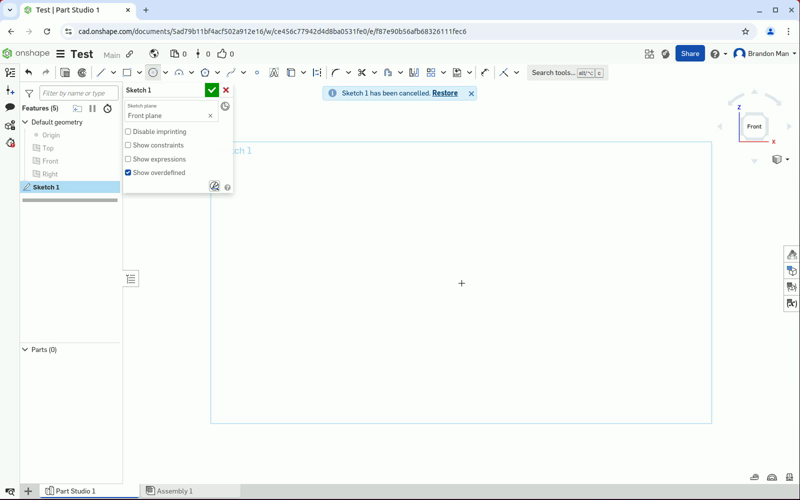
mouse_move(508, 282)
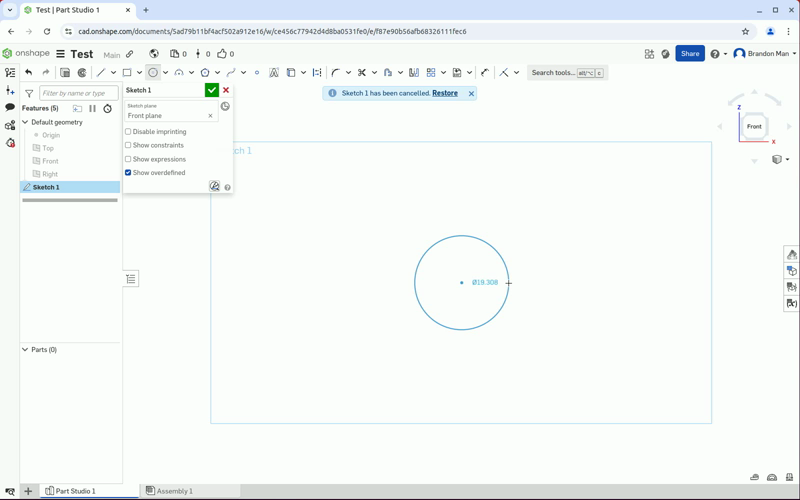
click(508, 282)
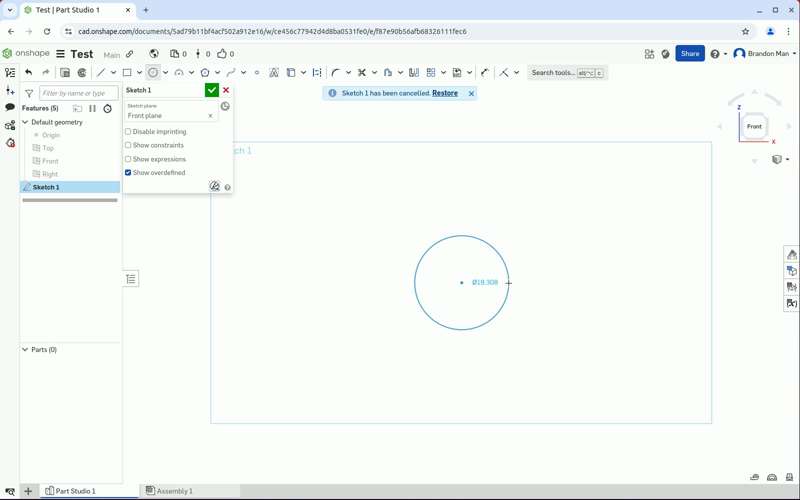
key(esc)
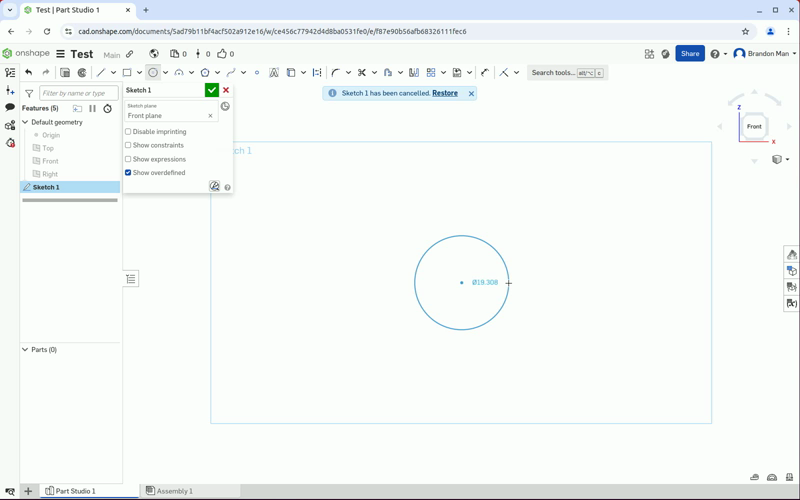
key(c)
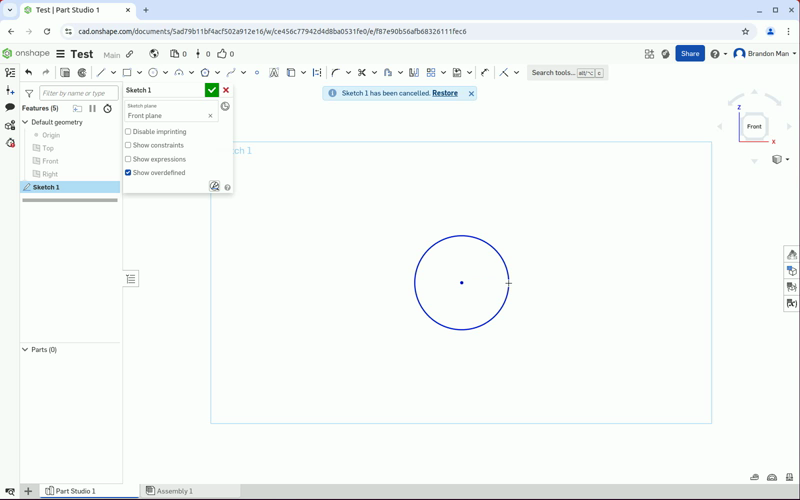
key_down(shift)
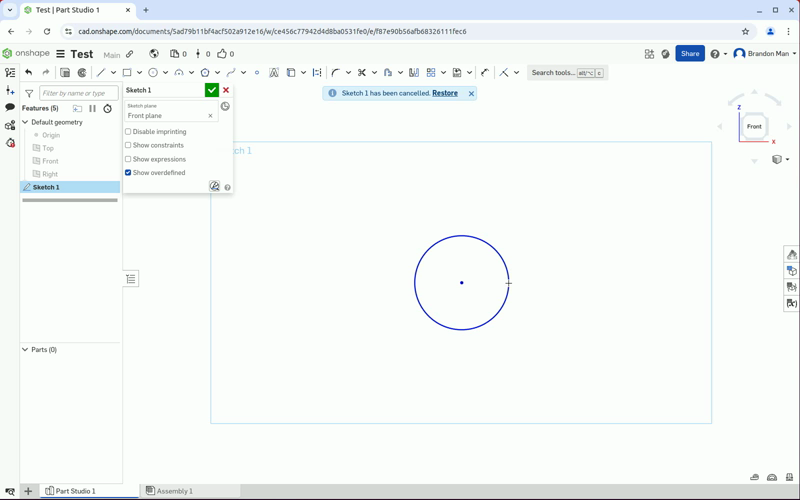
mouse_move(421, 282)
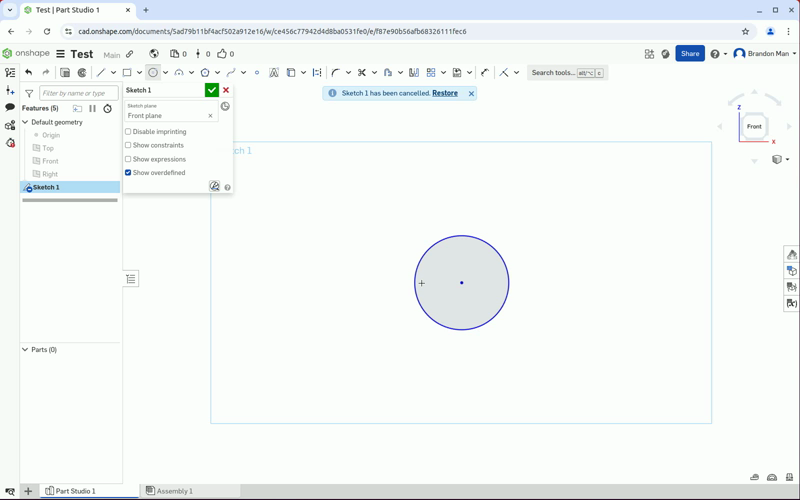
click(421, 282)
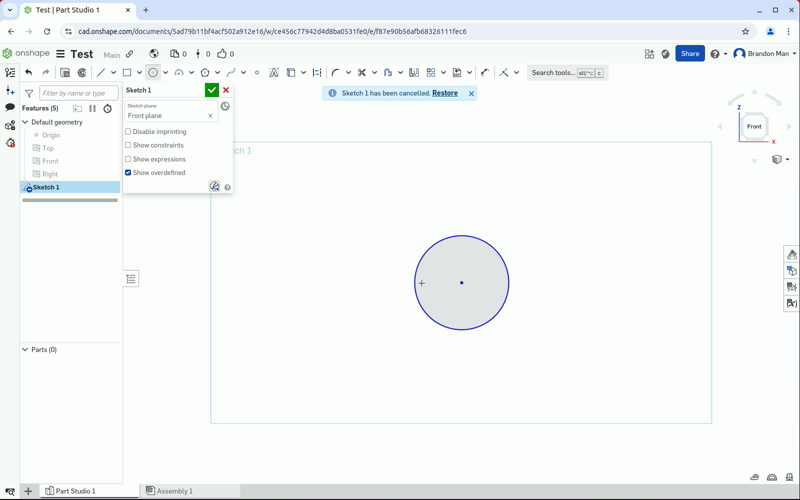
key_up(shift)
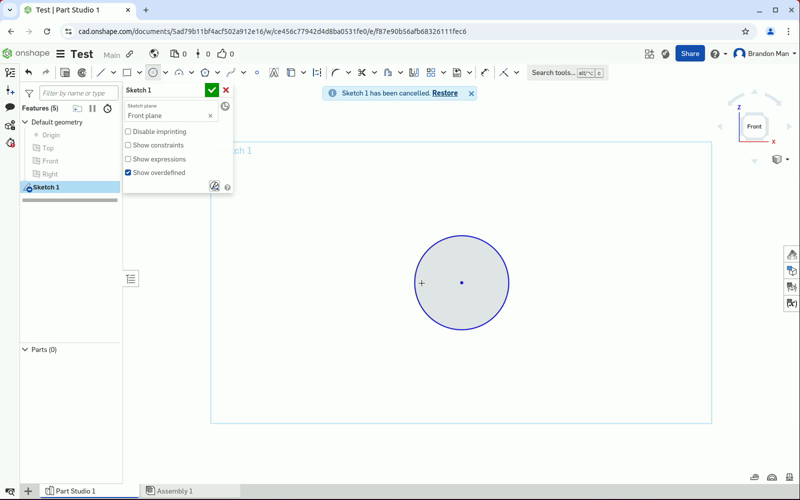
mouse_move(424, 282)
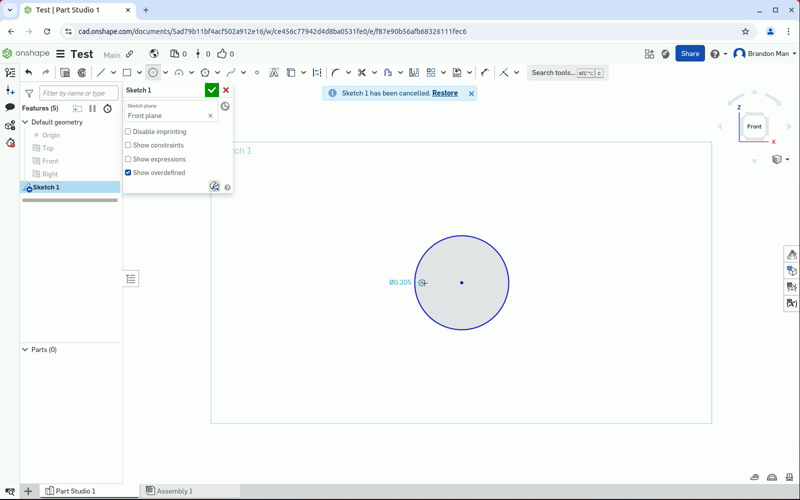
click(424, 282)
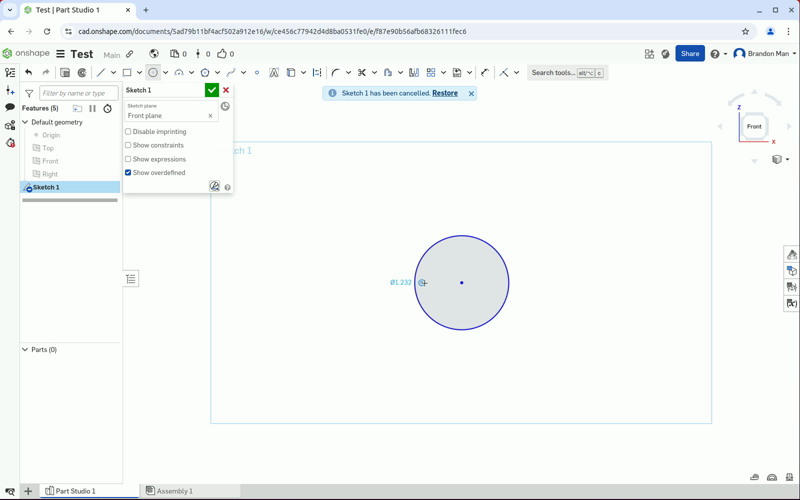
key(esc)
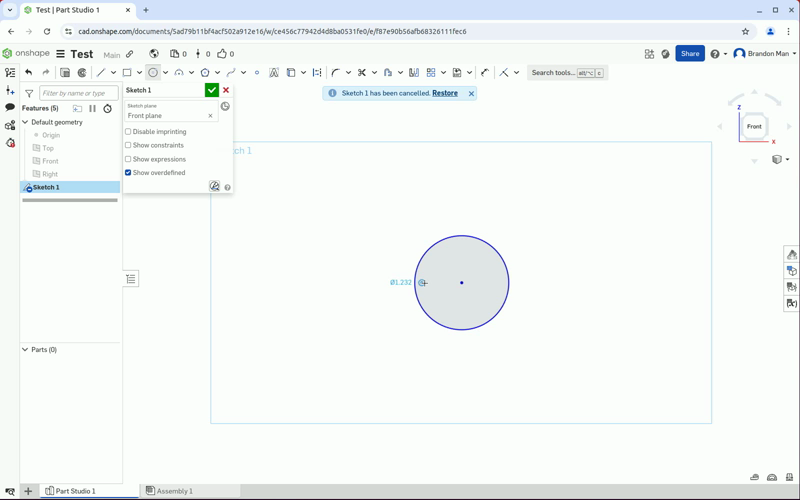
key(c)
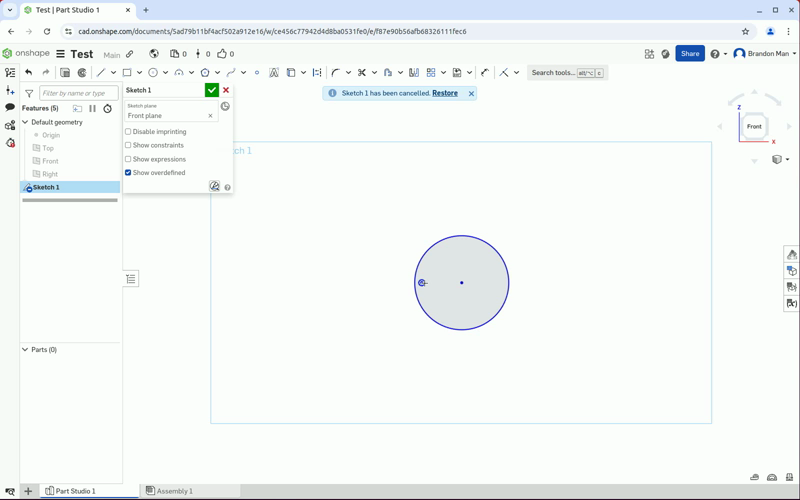
key_down(shift)
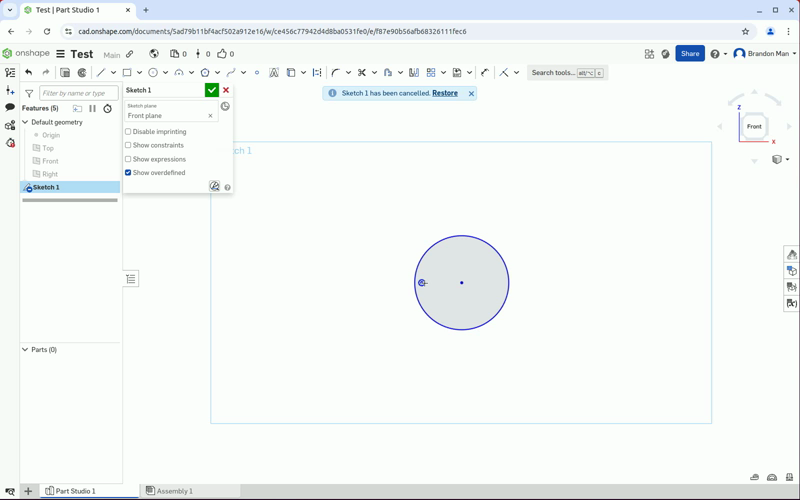
mouse_move(461, 321)
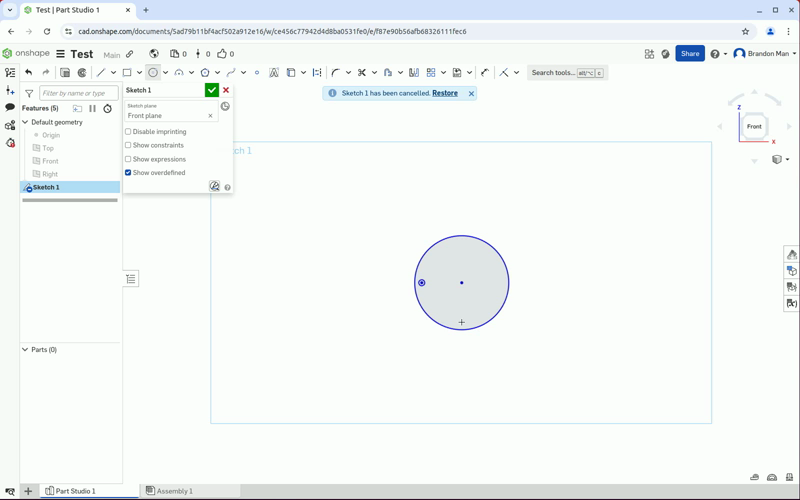
click(461, 321)
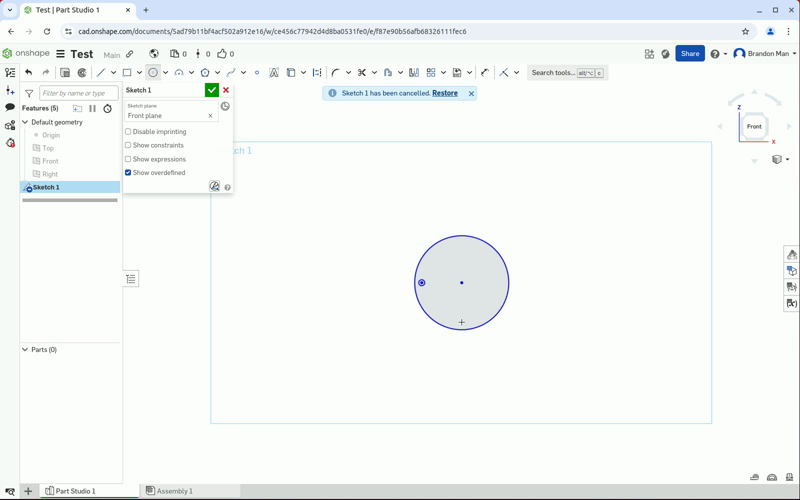
key_up(shift)
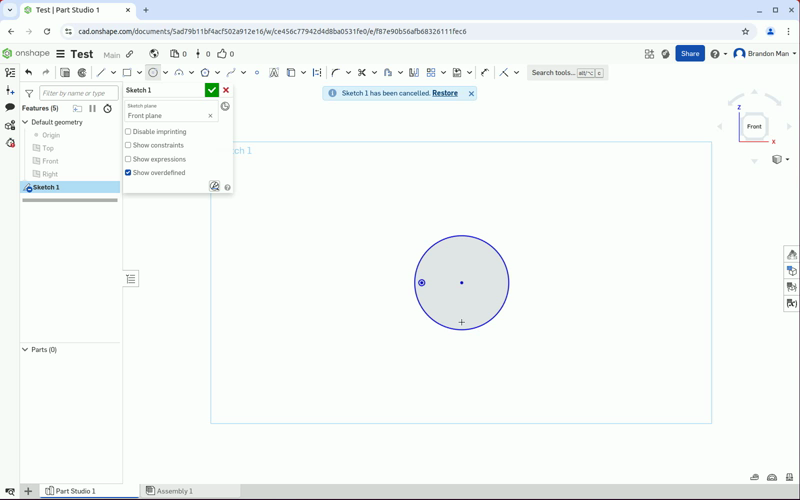
mouse_move(464, 321)
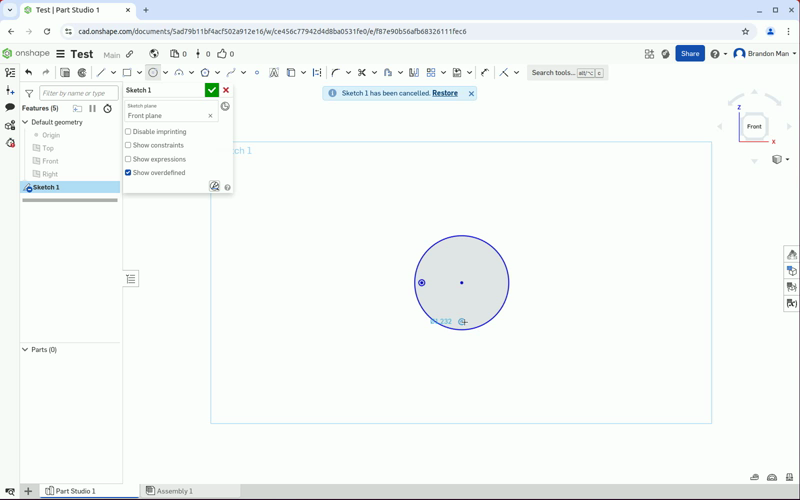
click(464, 321)
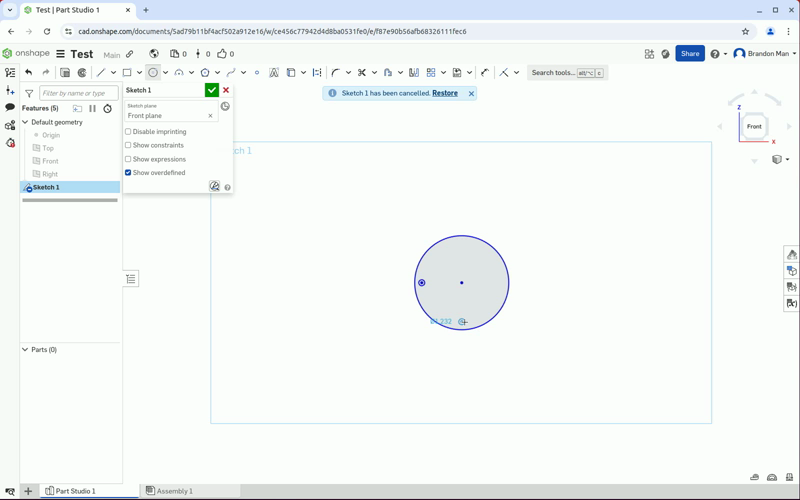
key(esc)
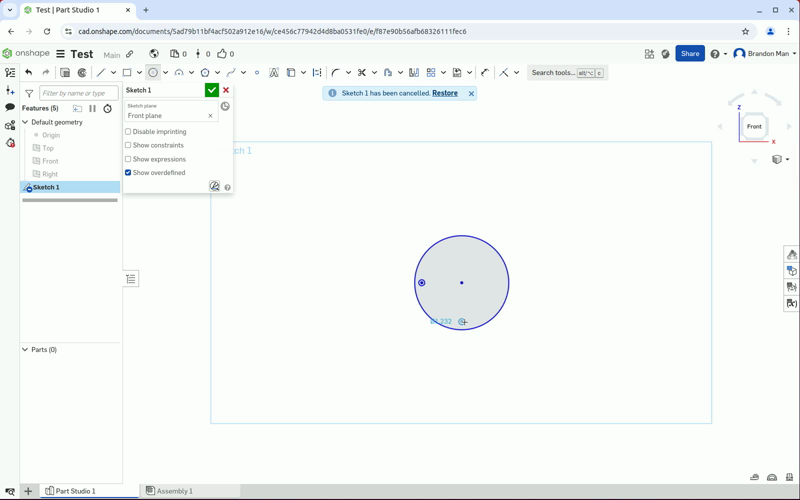
key(c)
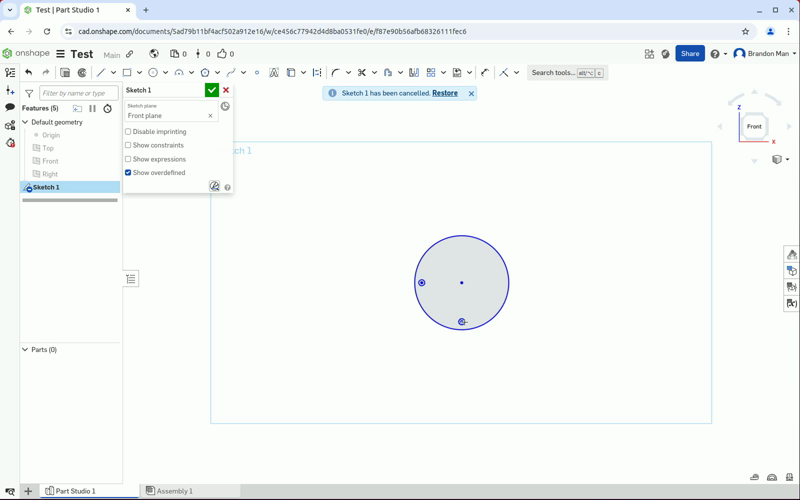
key_down(shift)
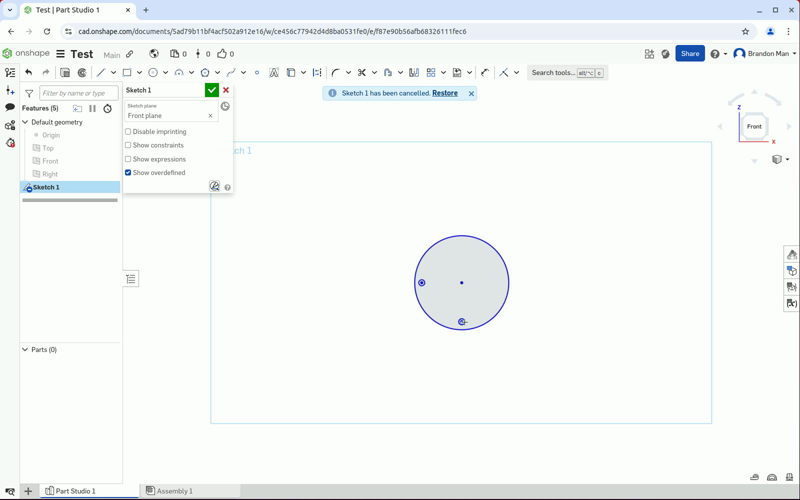
mouse_move(461, 243)
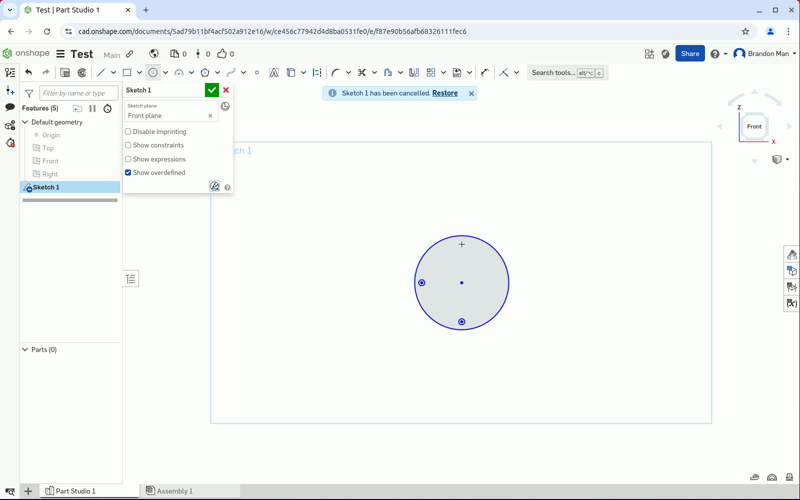
click(461, 243)
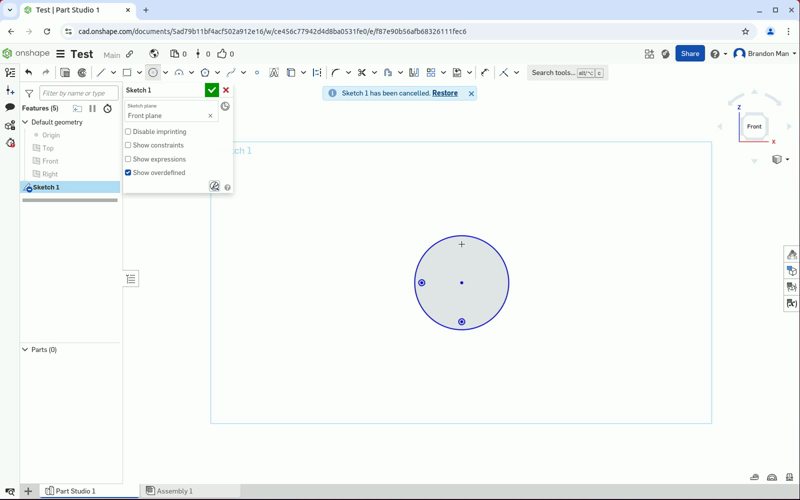
key_up(shift)
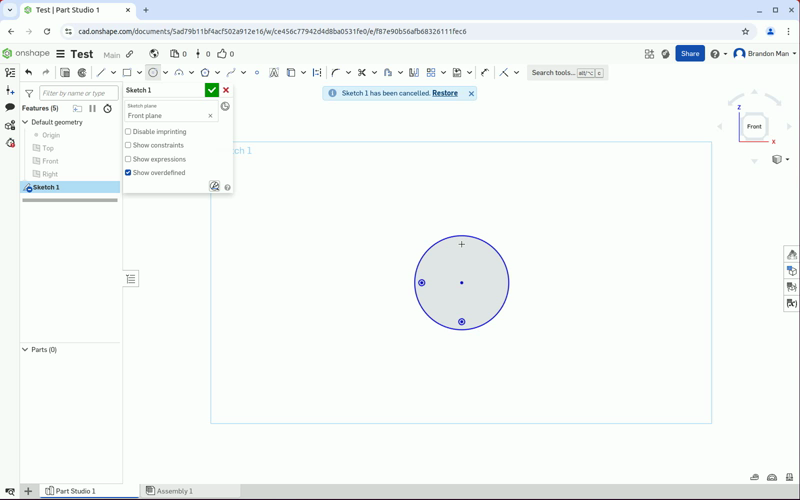
mouse_move(464, 243)
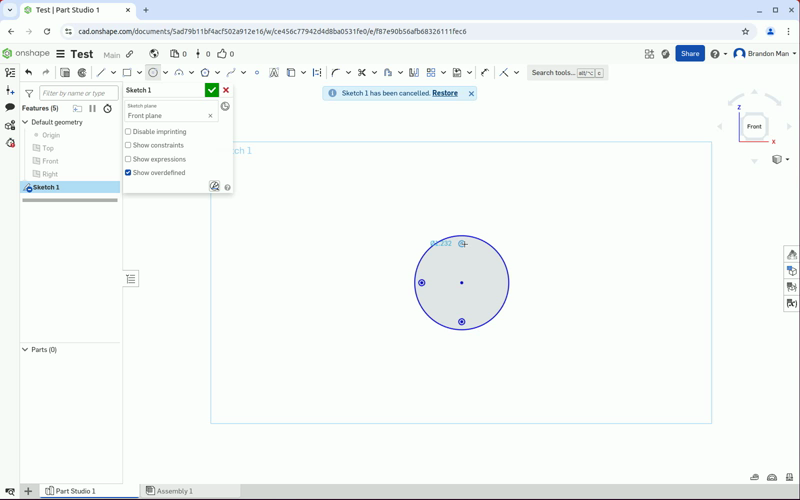
click(464, 243)
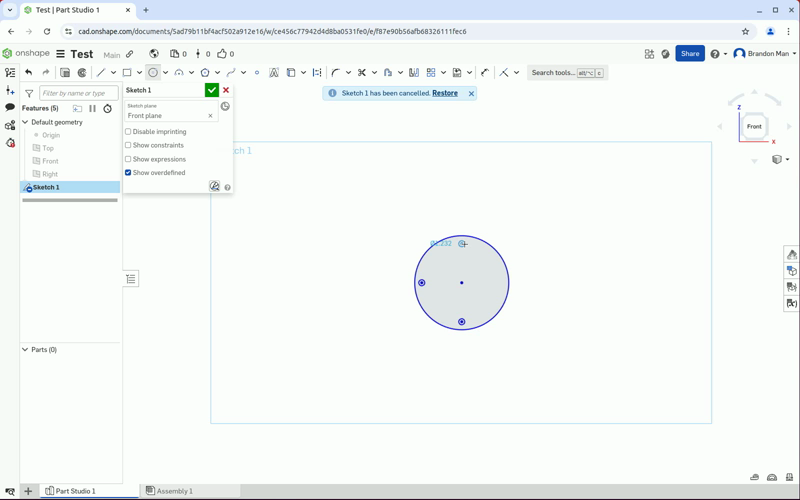
key(esc)
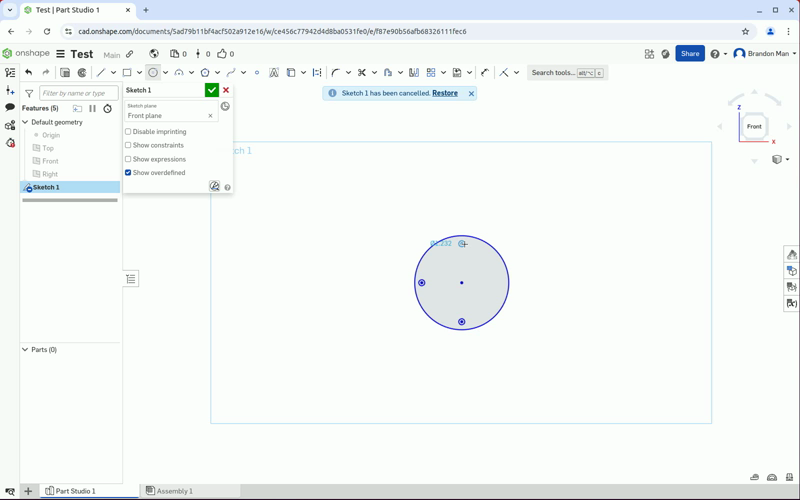
key(c)
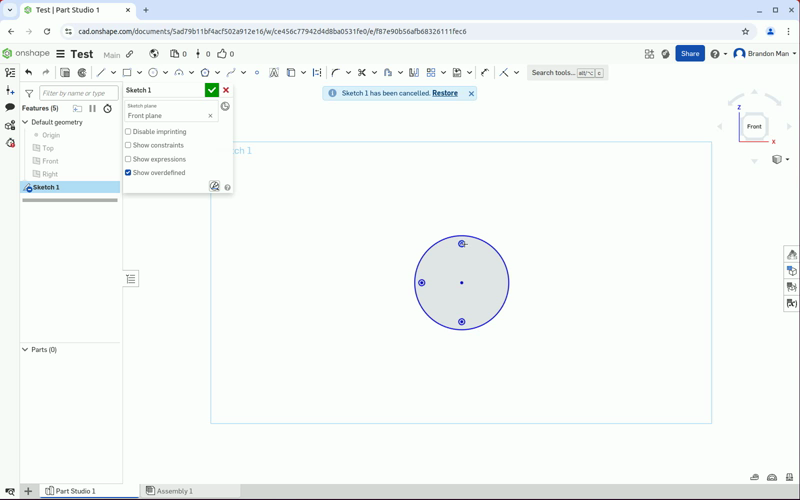
key_down(shift)
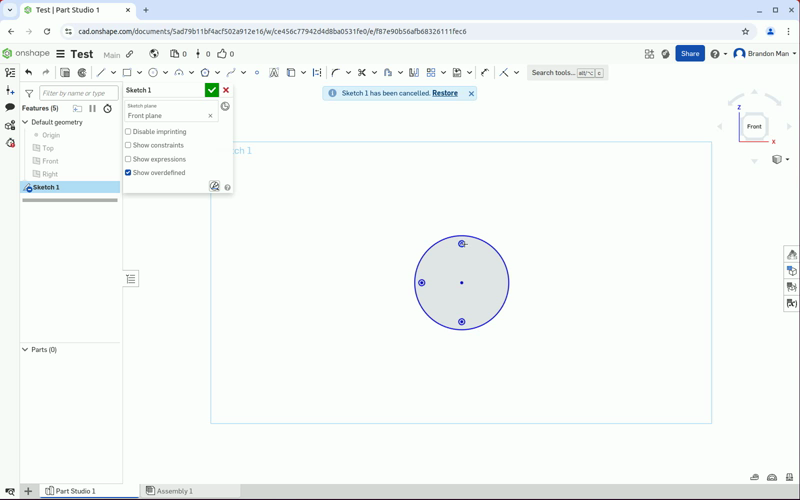
mouse_move(501, 282)
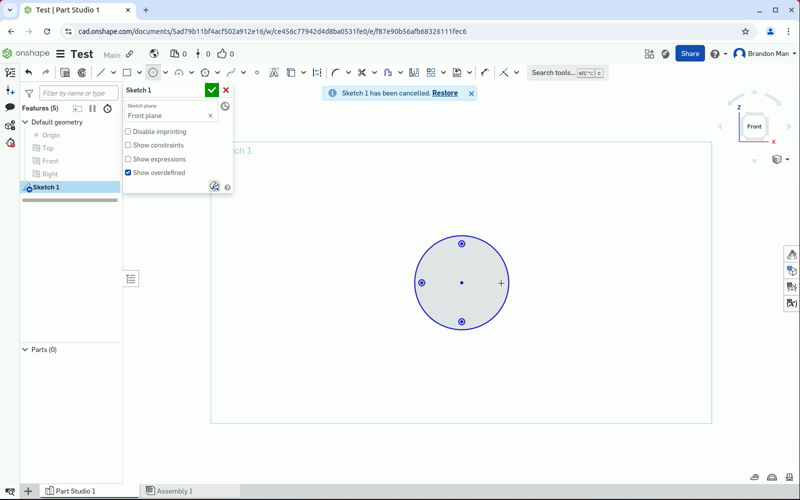
click(501, 282)
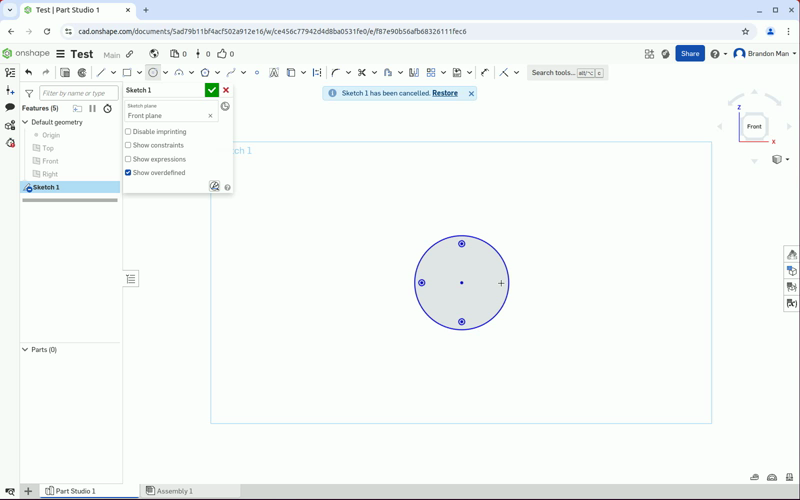
key_up(shift)
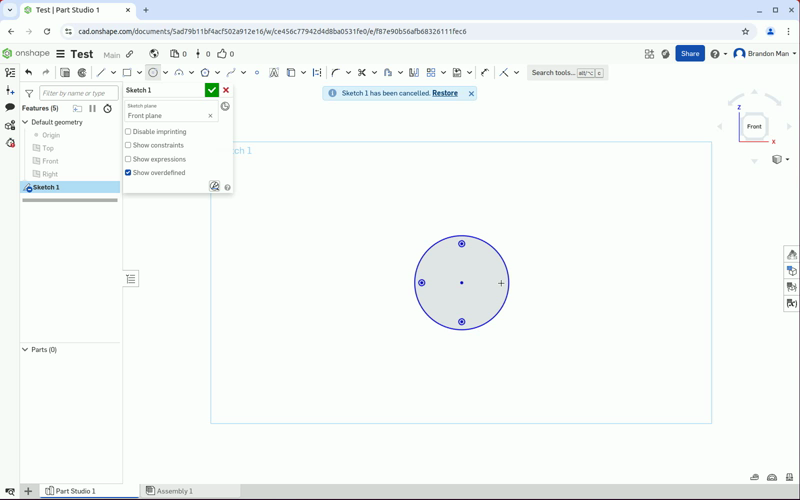
mouse_move(504, 282)
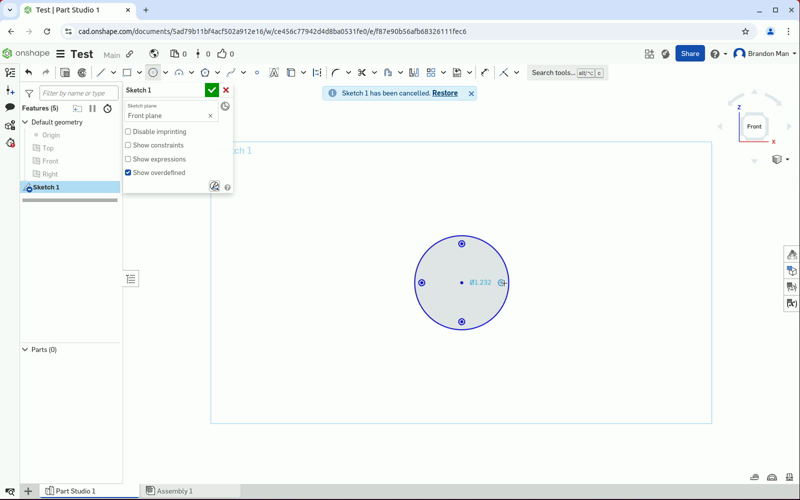
click(504, 282)
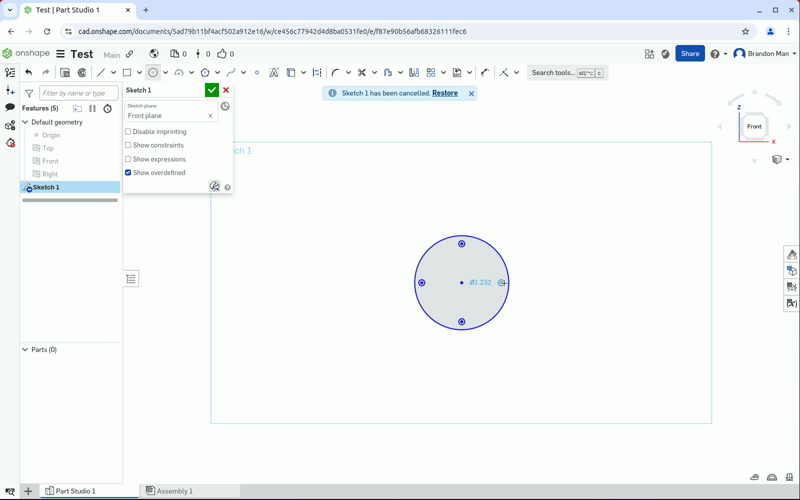
key(esc)
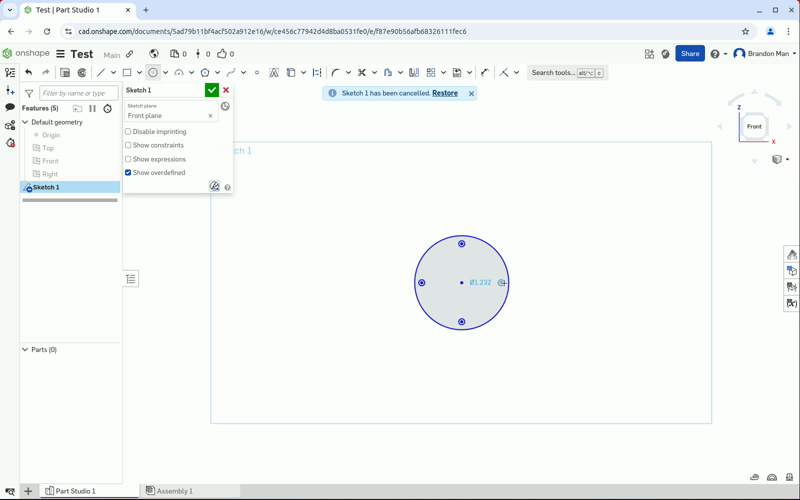
mouse_move(449, 261)
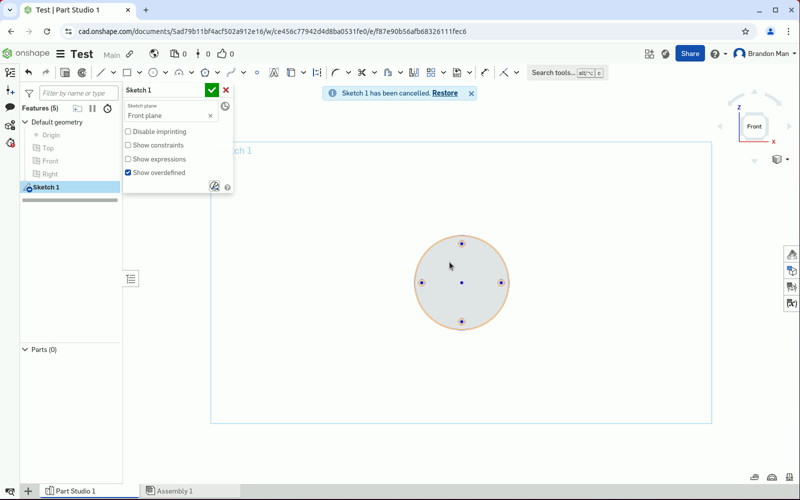
click(449, 261)
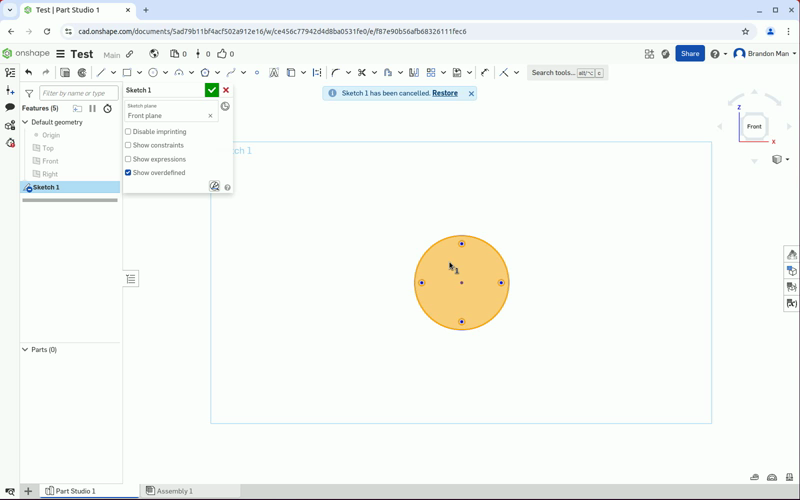
mouse_move(73, 352)
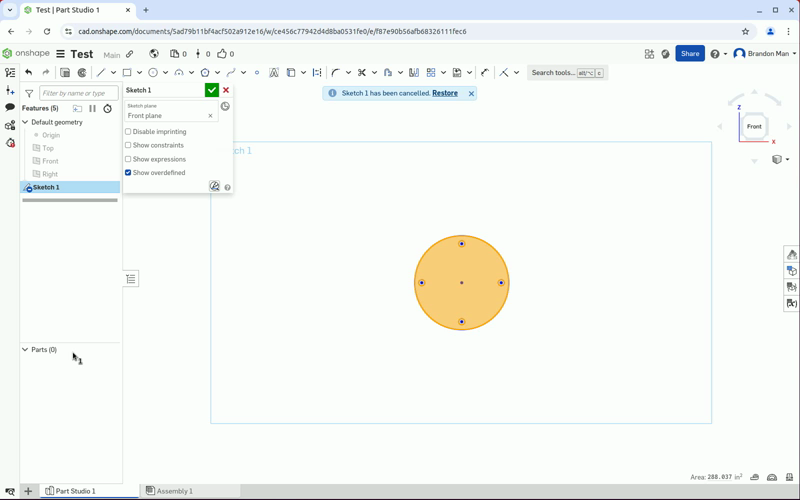
key(shift+y)
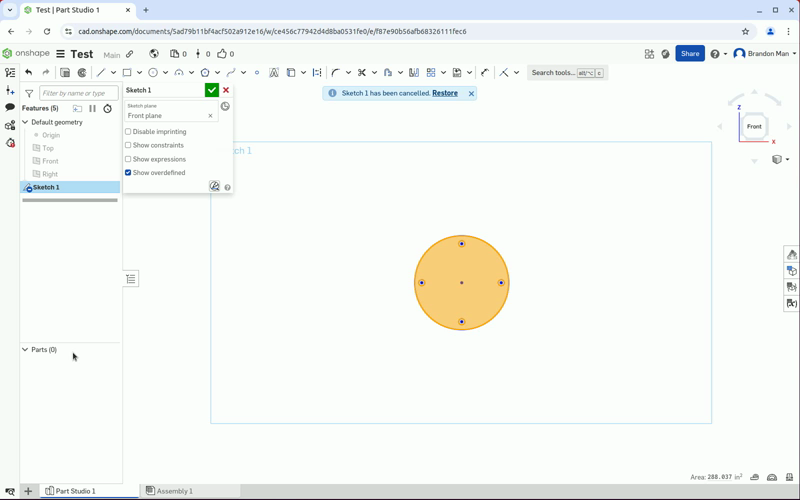
key(shift+e)
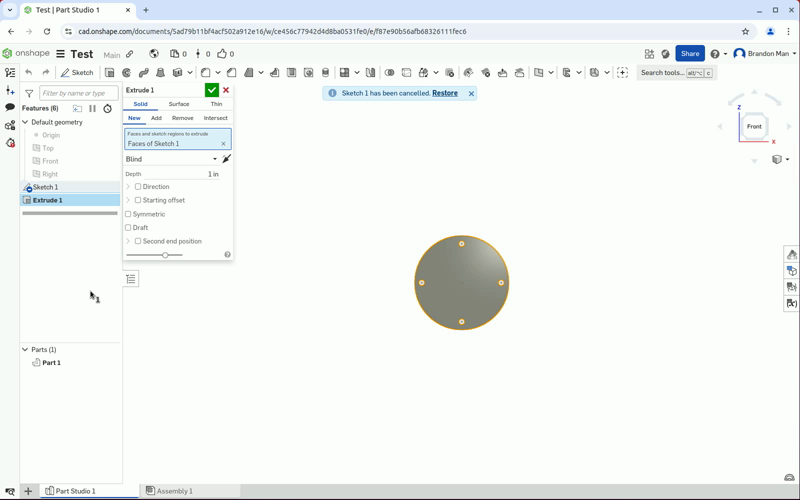
mouse_move(143, 106)
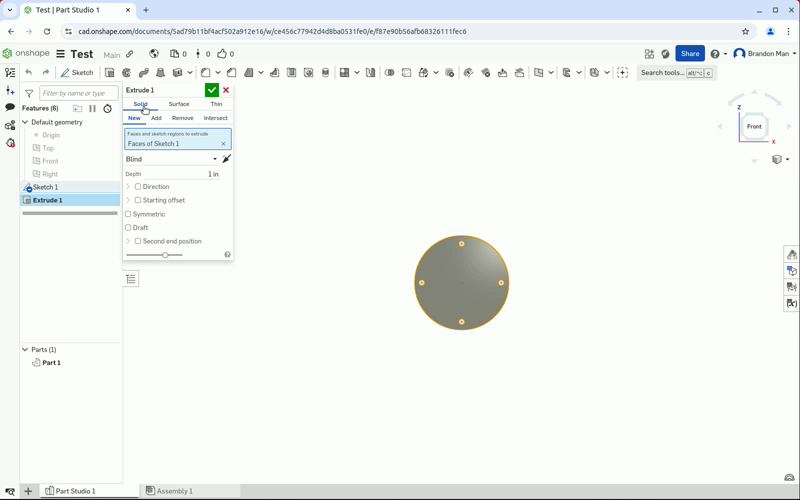
click(143, 106)
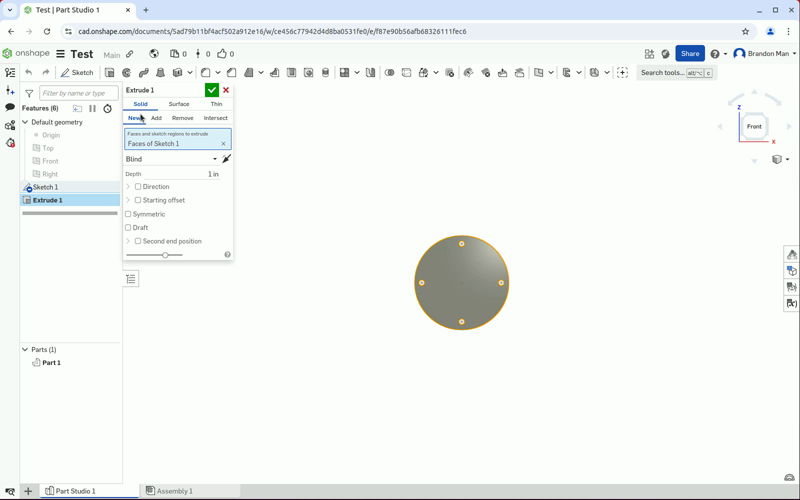
mouse_move(137, 120)
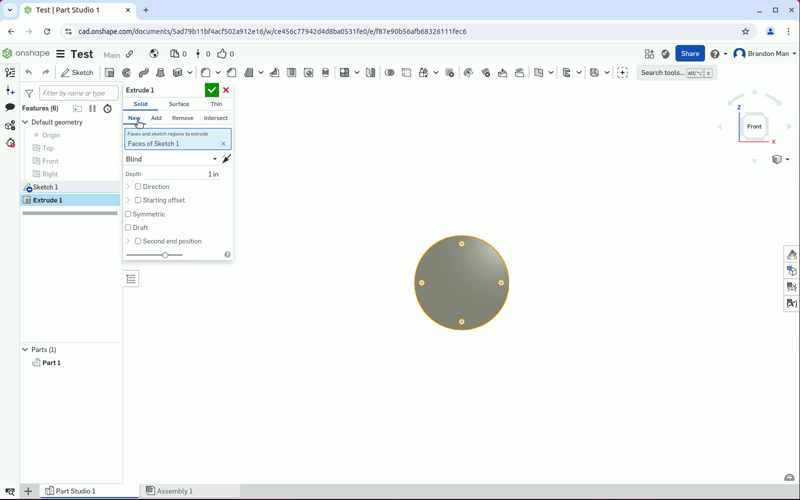
click(137, 120)
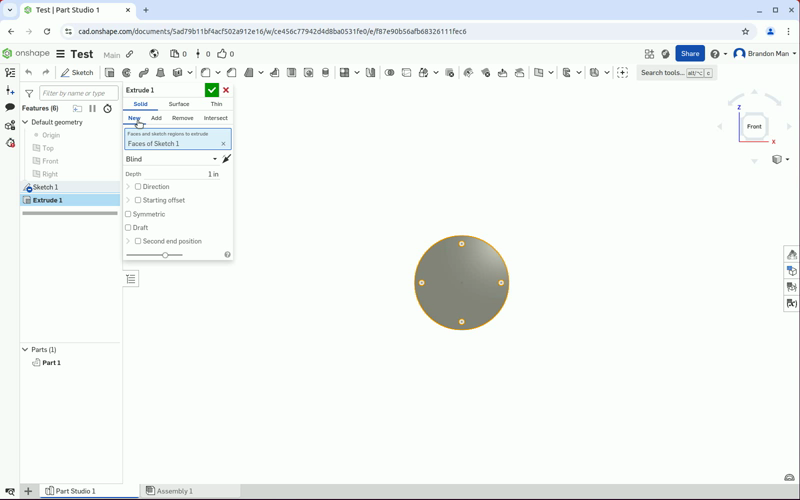
key(tab, 4)
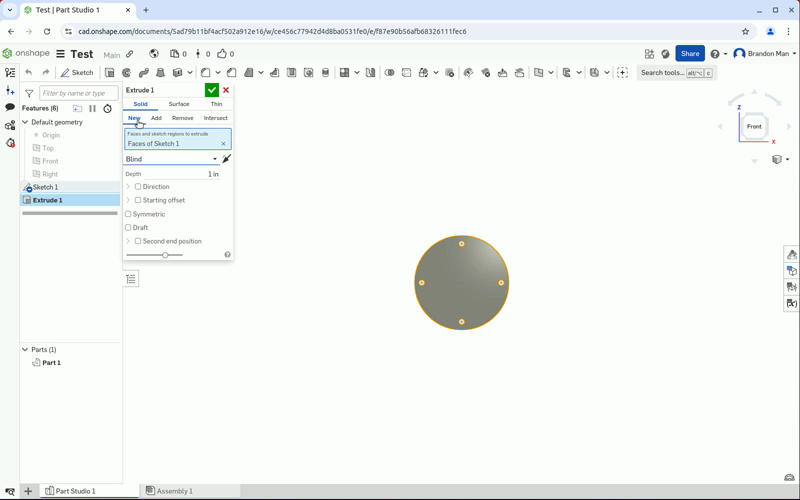
text(0.481)
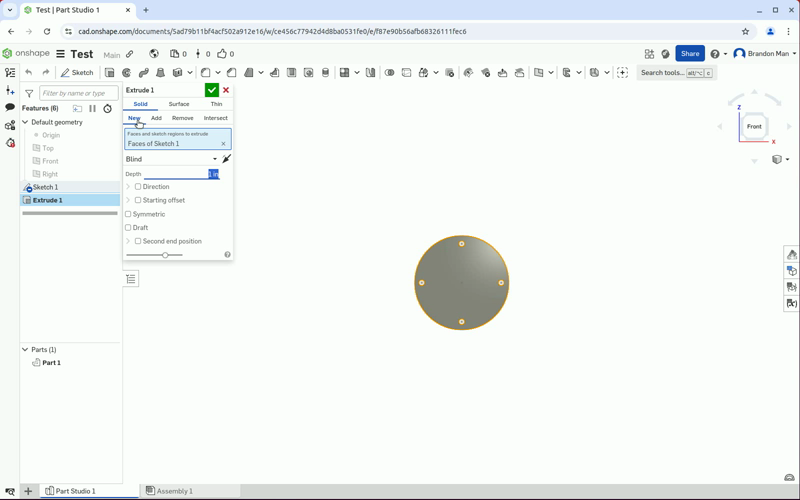
key(enter)
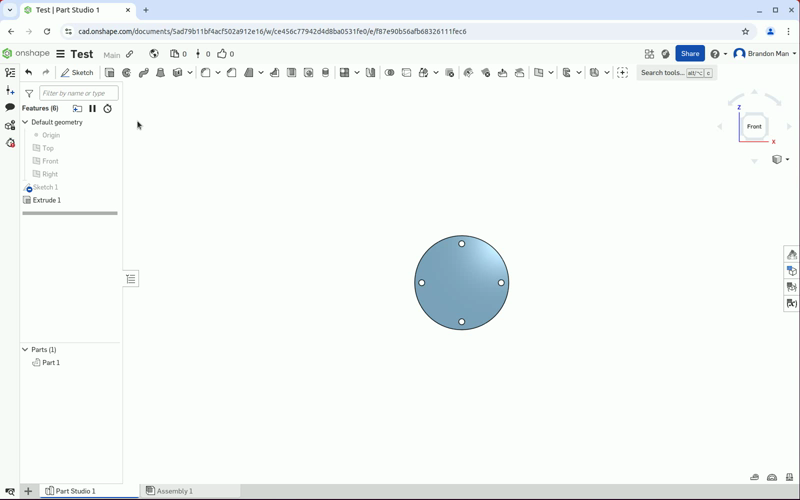
key(shift+h)
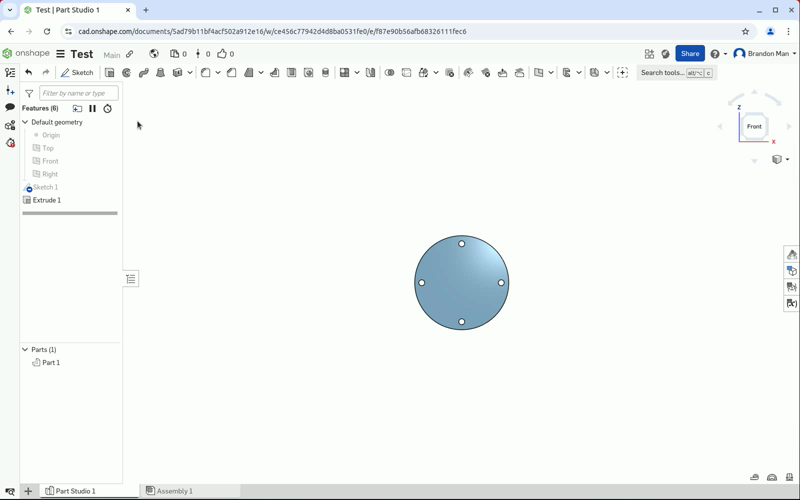
key(shift+h)
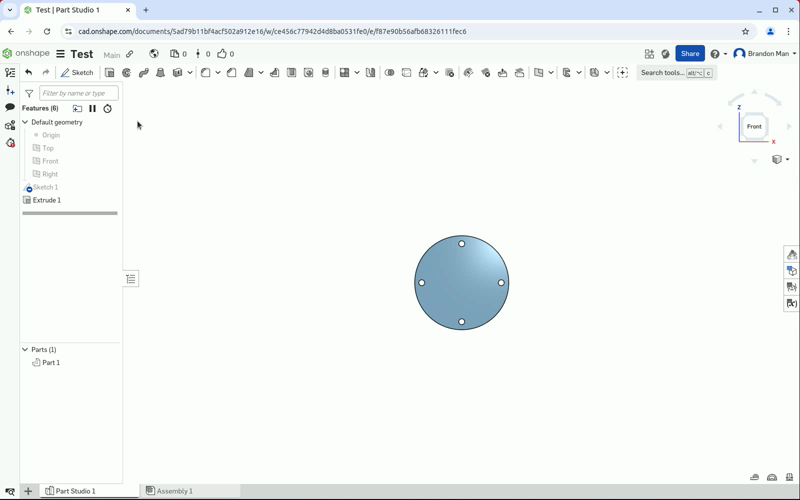
mouse_move(73, 189)
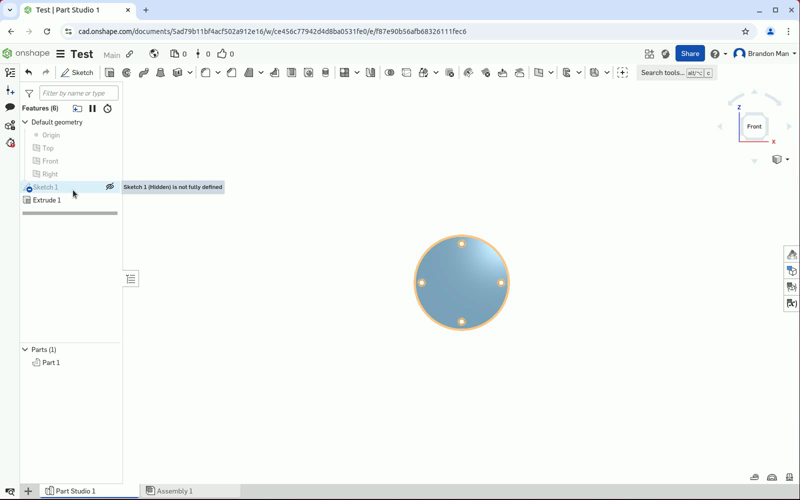
click(73, 189)
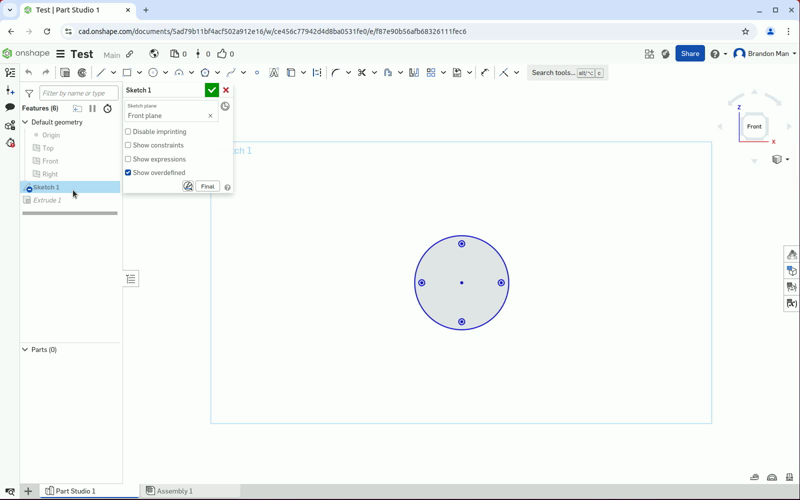
mouse_move(229, 92)
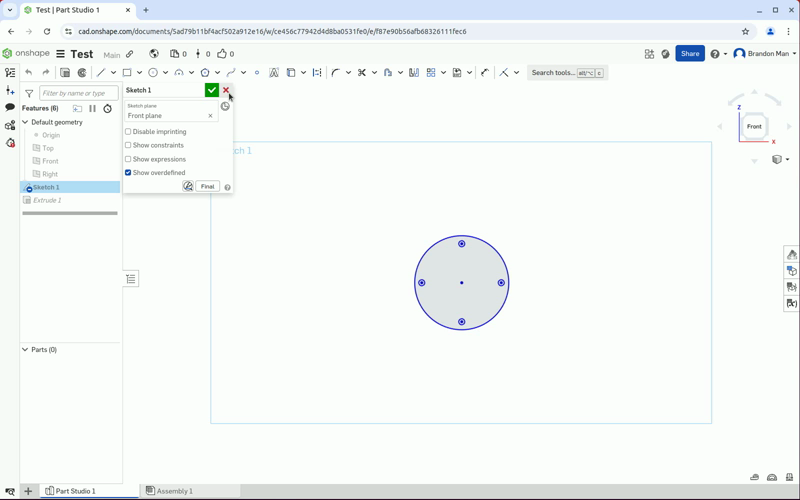
click(229, 92)
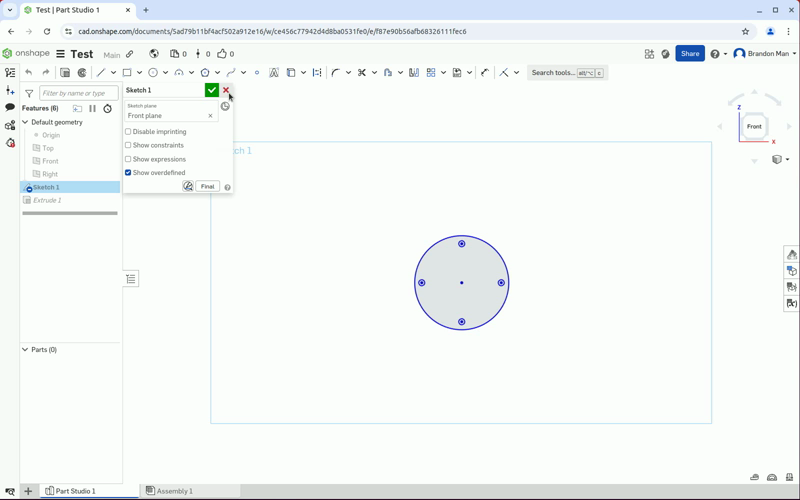
key(shift+s)
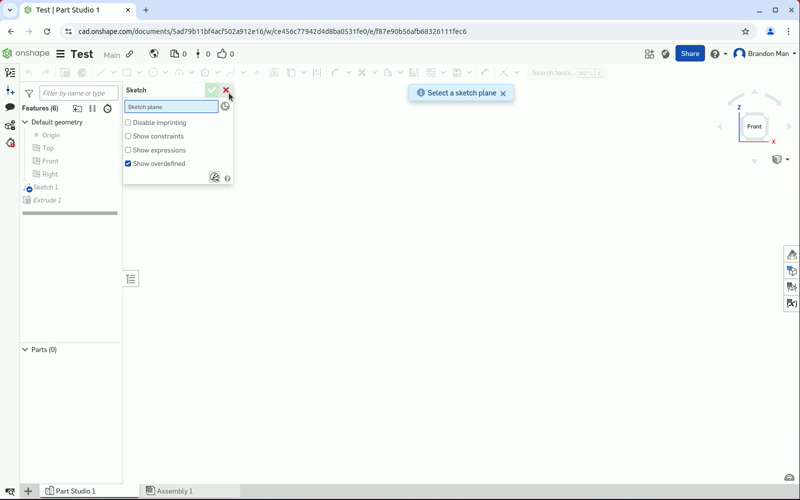
mouse_move(73, 163)
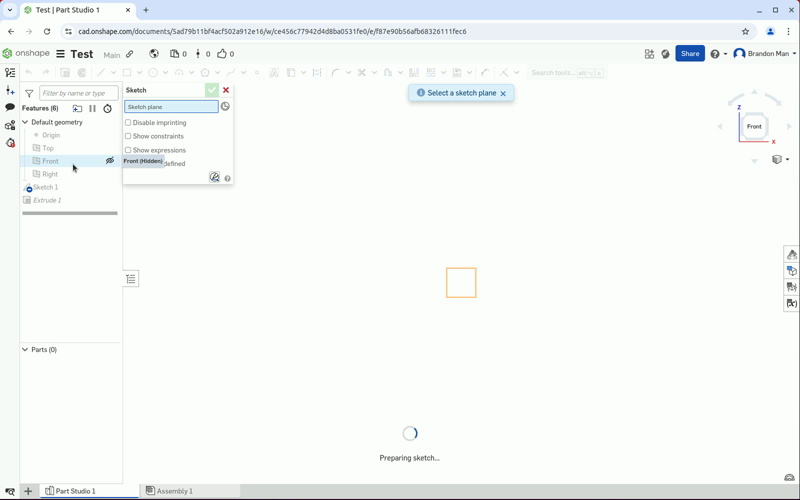
click(73, 163)
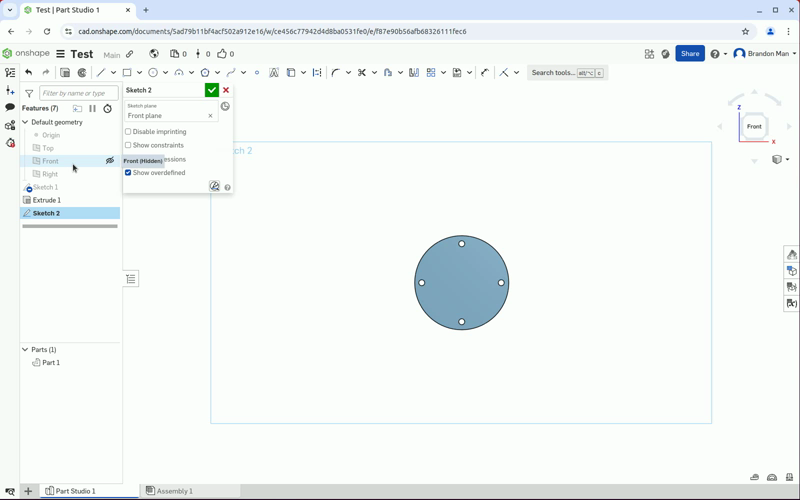
mouse_move(73, 352)
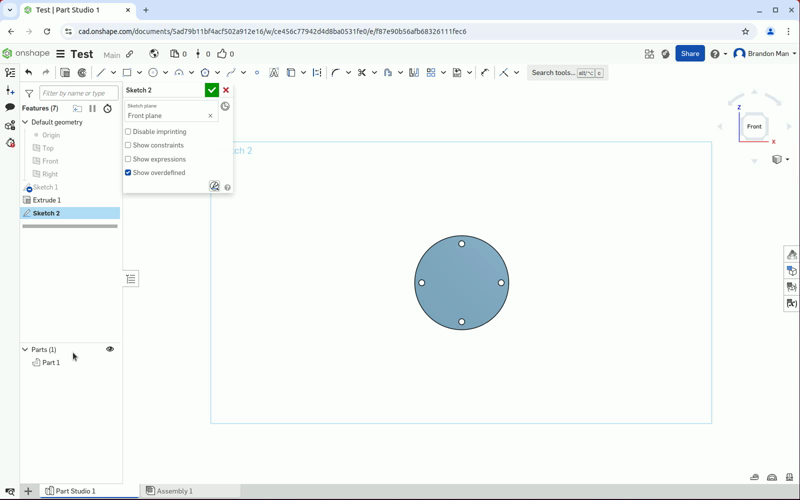
key(y)
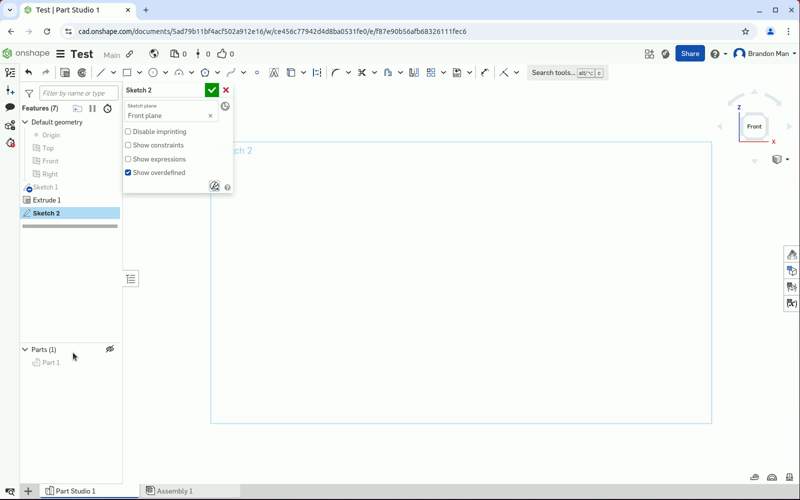
key(c)
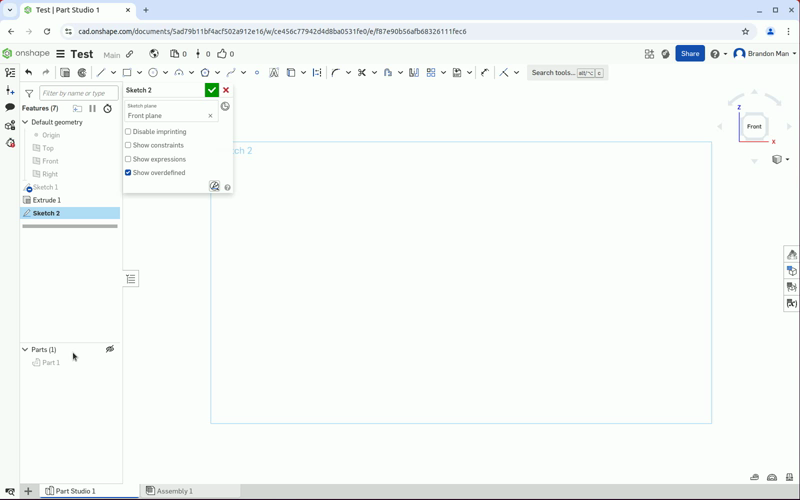
key_down(shift)
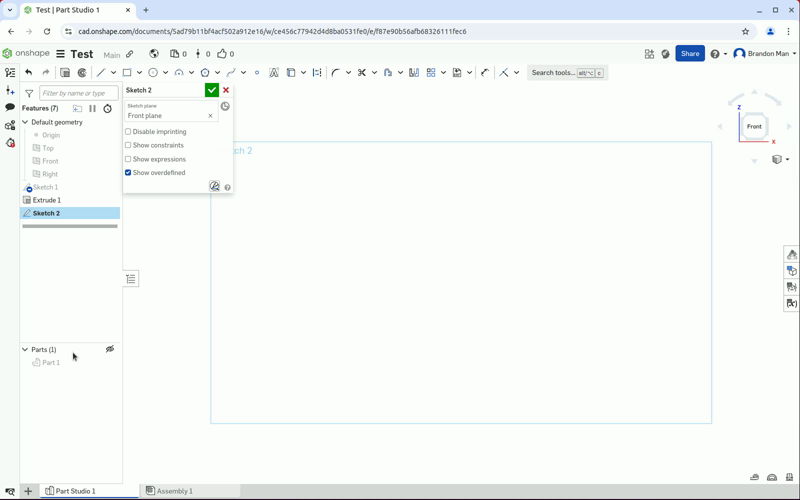
mouse_move(405, 365)
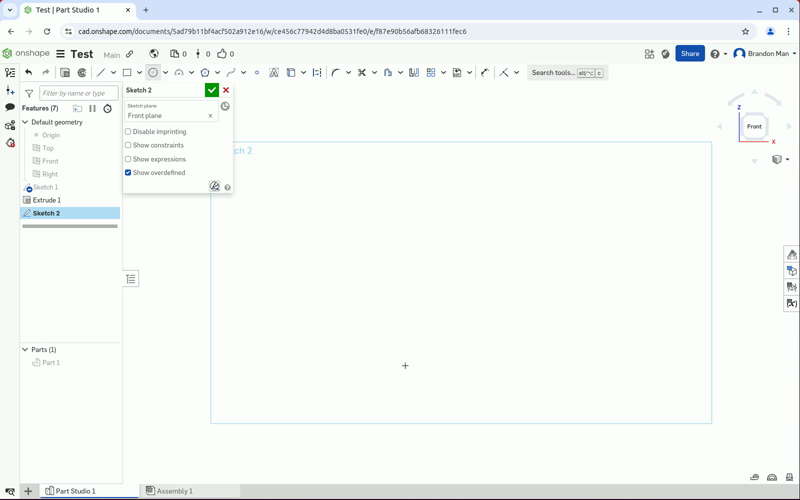
click(405, 365)
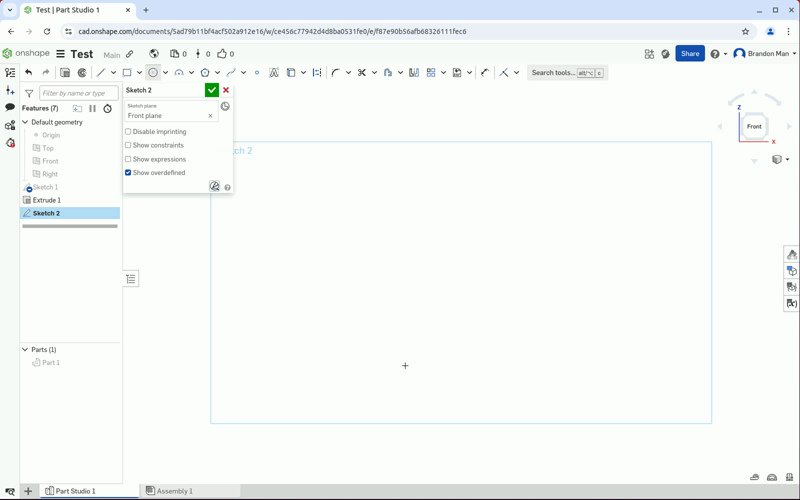
key_up(shift)
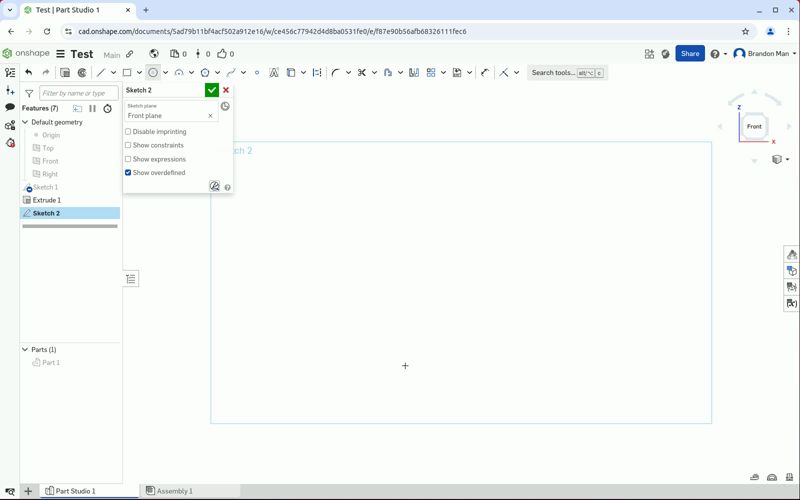
mouse_move(436, 365)
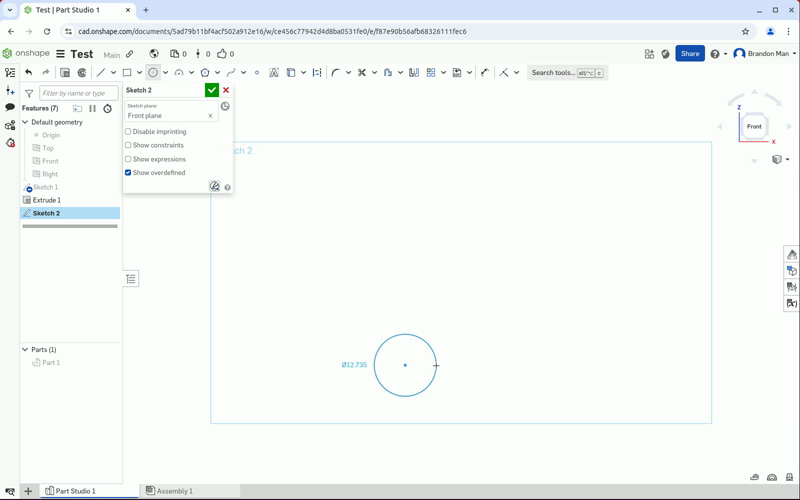
click(436, 365)
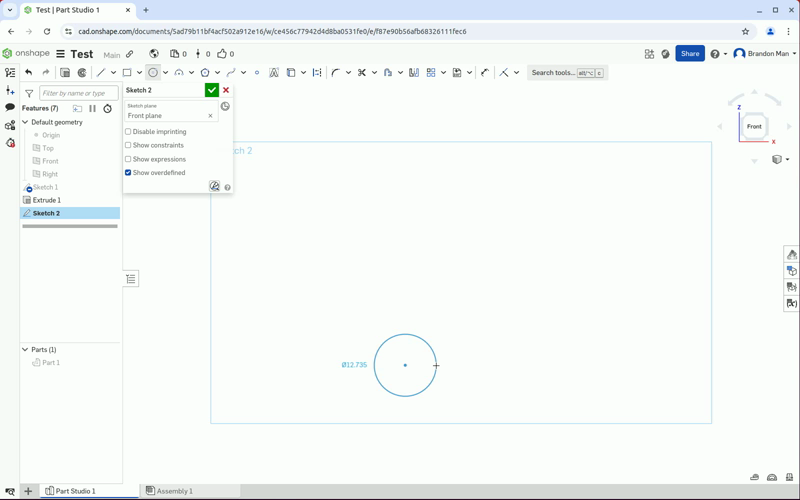
key(esc)
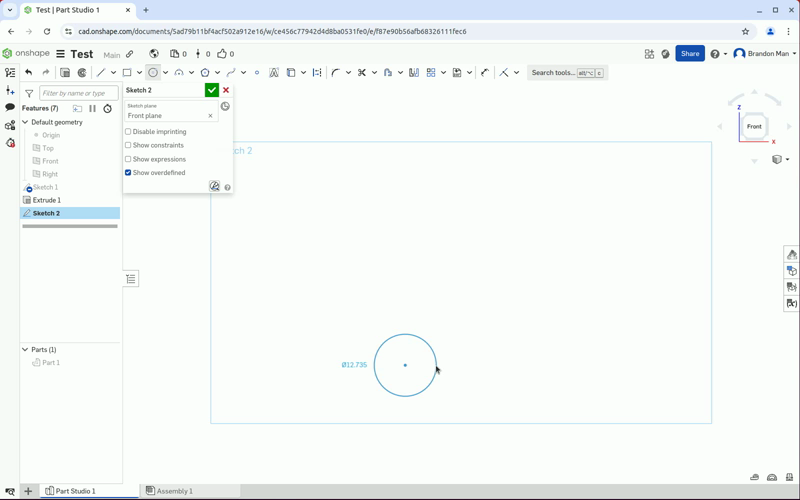
key(c)
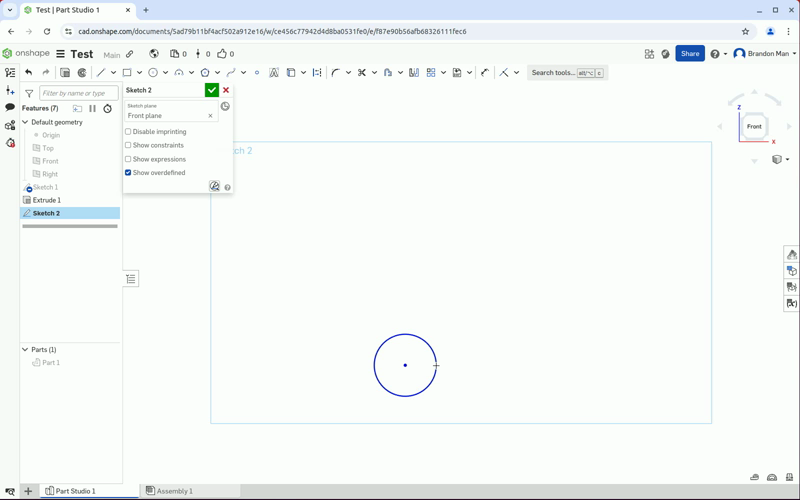
key_down(shift)
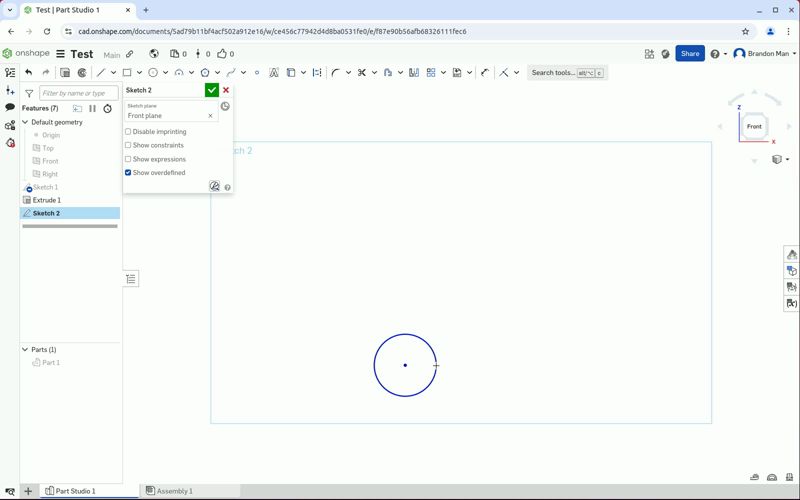
mouse_move(405, 365)
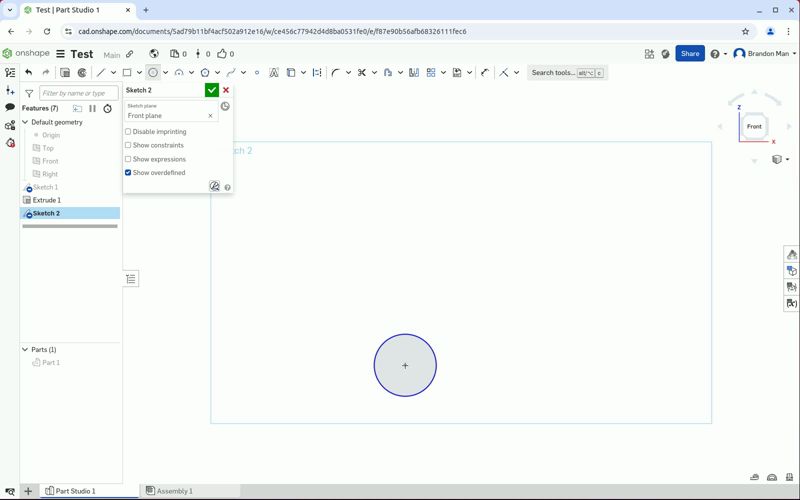
click(405, 365)
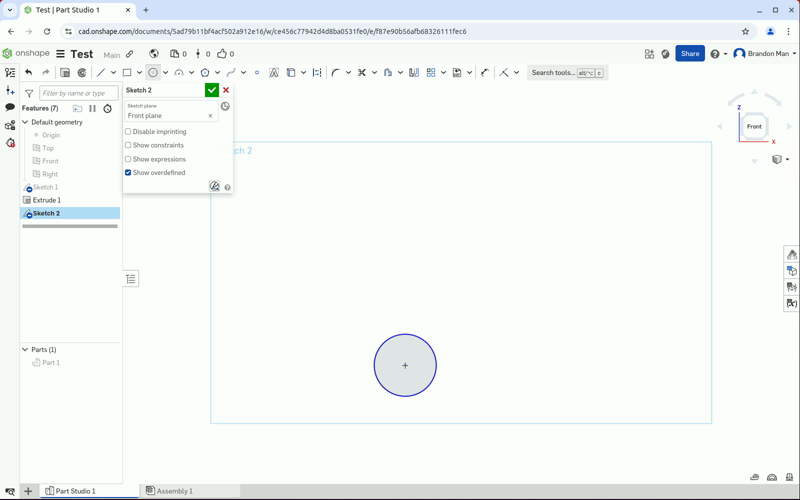
key_up(shift)
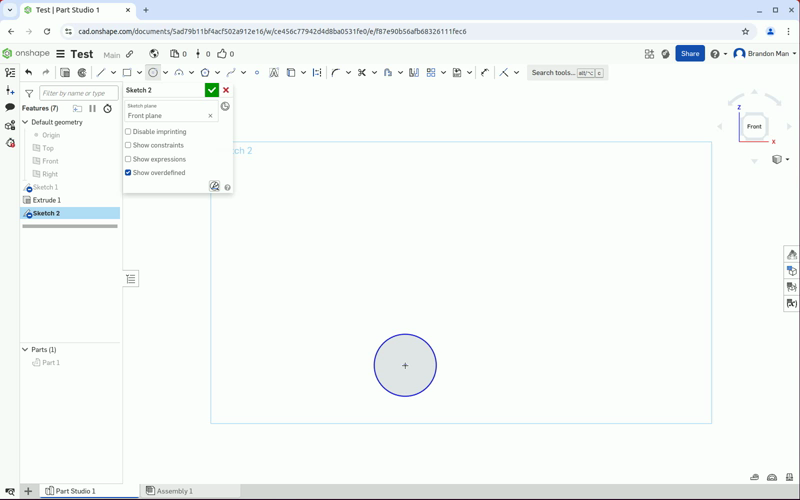
mouse_move(433, 365)
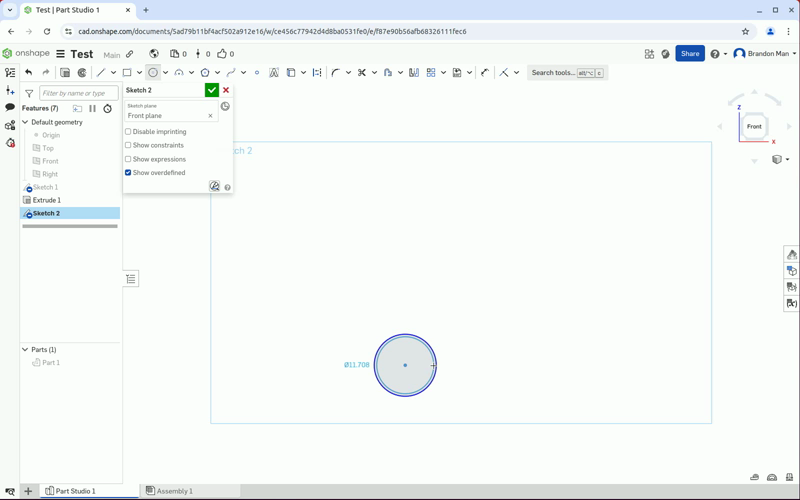
scroll(6)
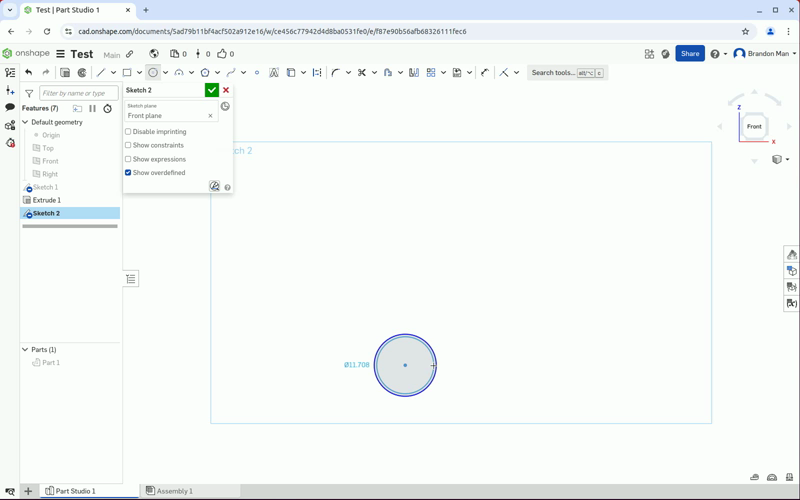
scroll(6)
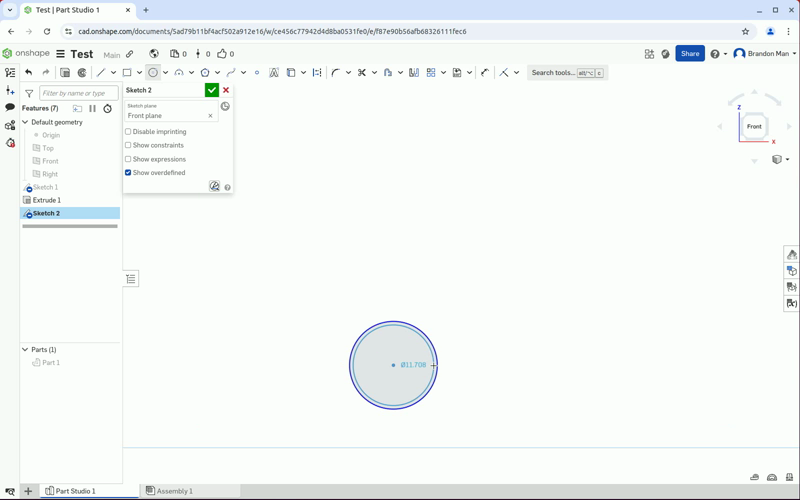
scroll(6)
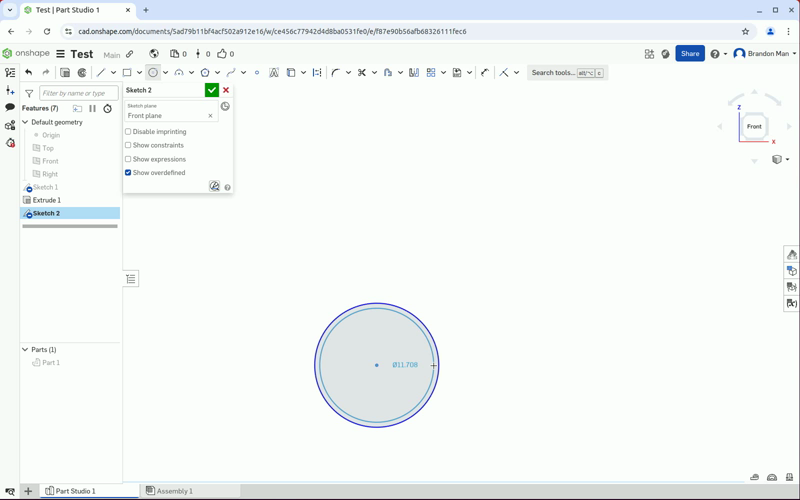
scroll(6)
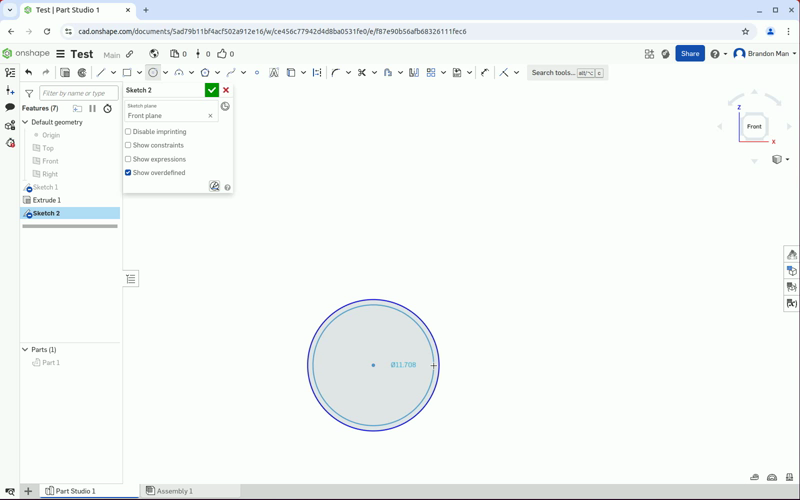
scroll(6)
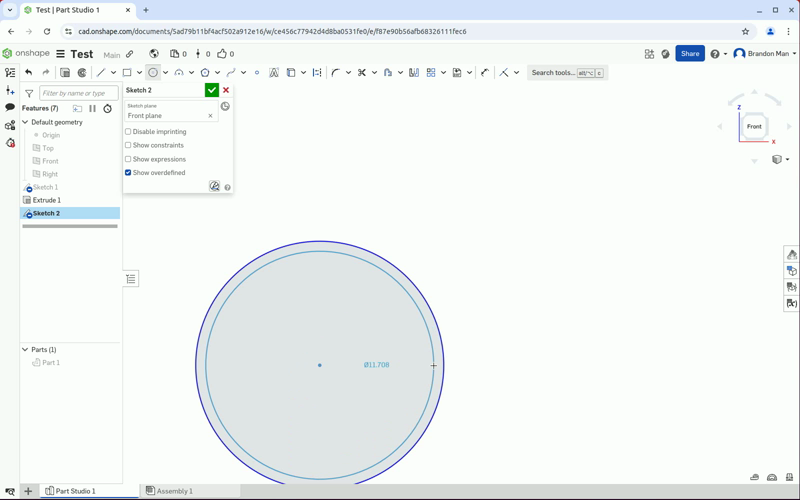
scroll(6)
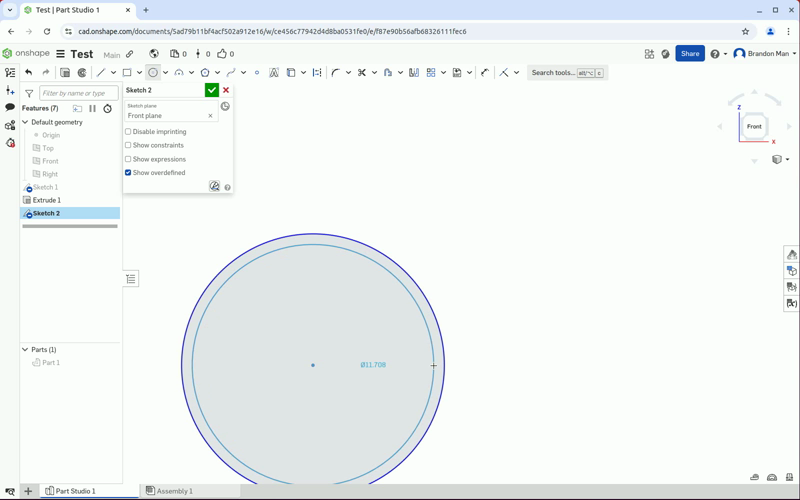
scroll(6)
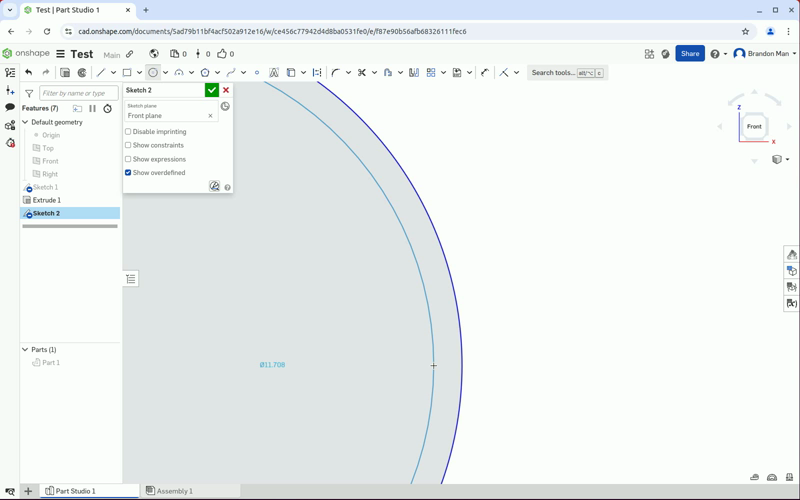
click(433, 365)
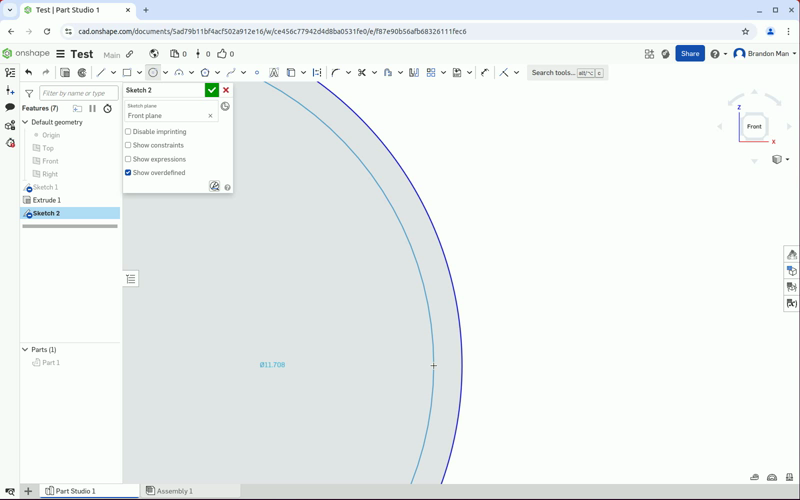
scroll(-6)
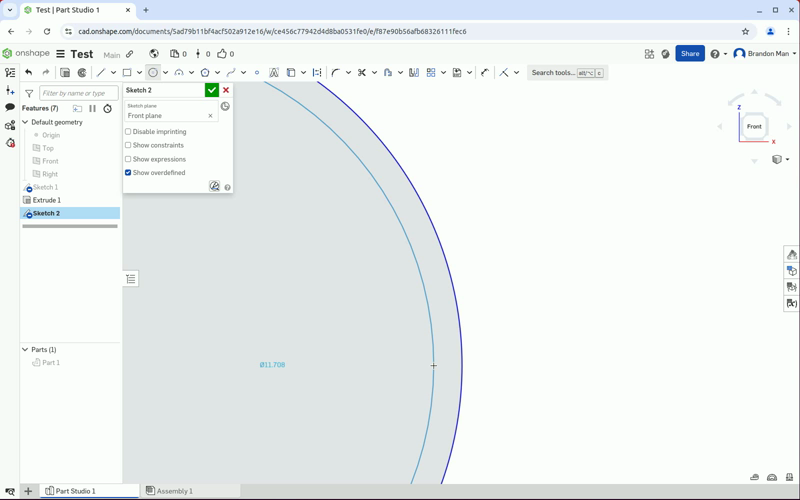
scroll(-6)
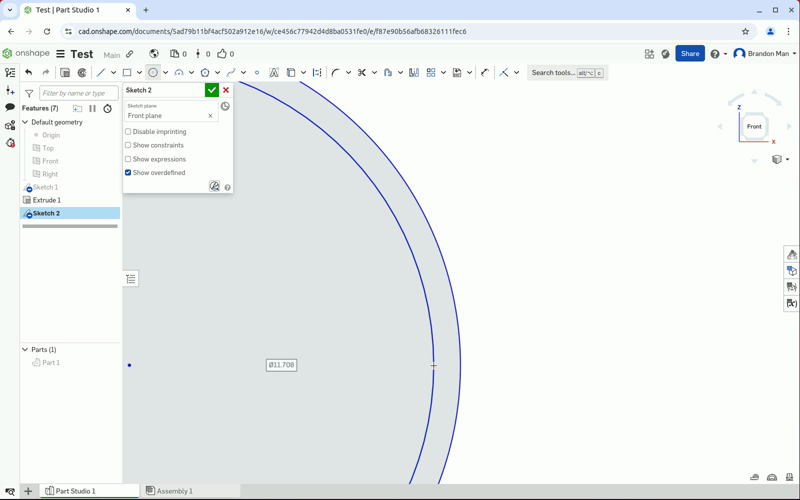
scroll(-6)
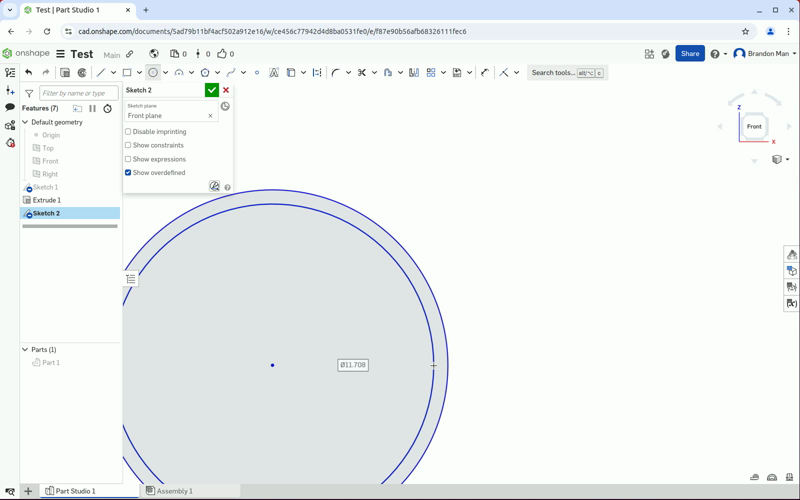
scroll(-6)
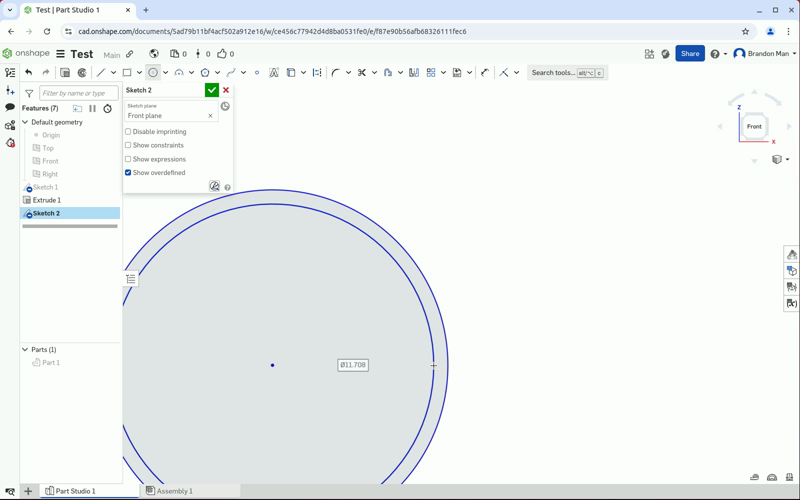
scroll(-6)
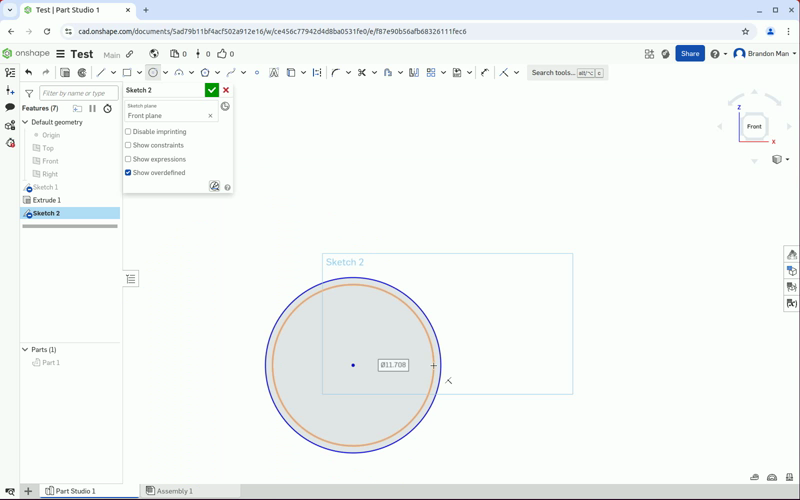
scroll(-6)
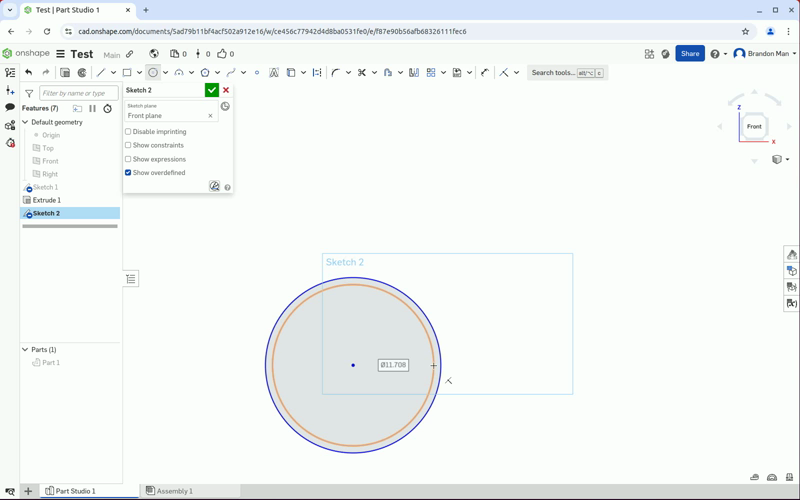
scroll(-6)
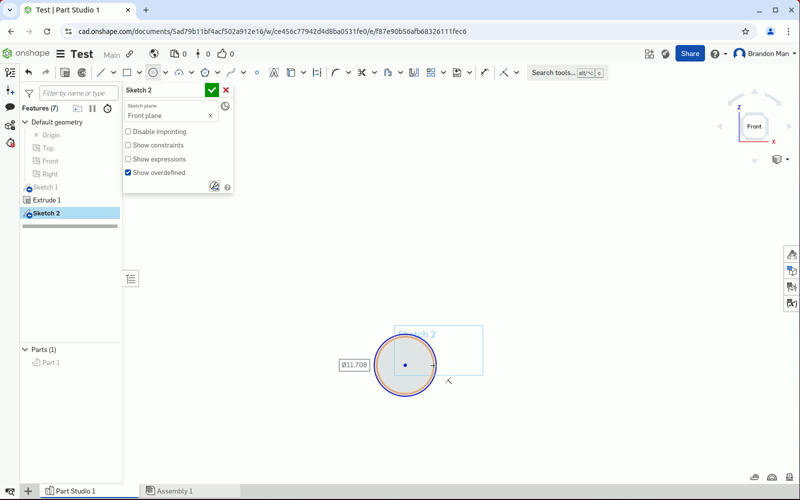
key(esc)
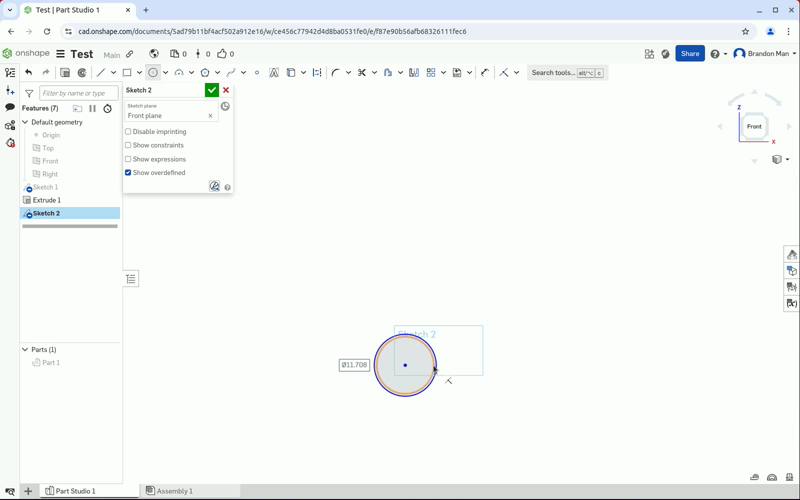
mouse_move(421, 391)
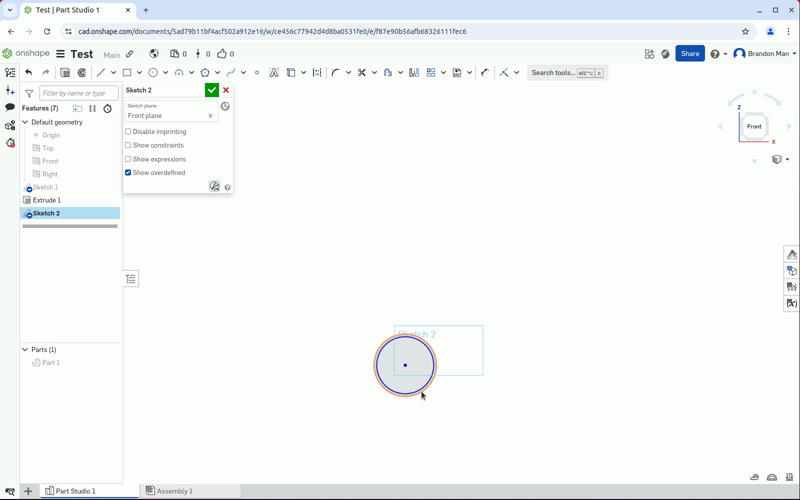
scroll(6)
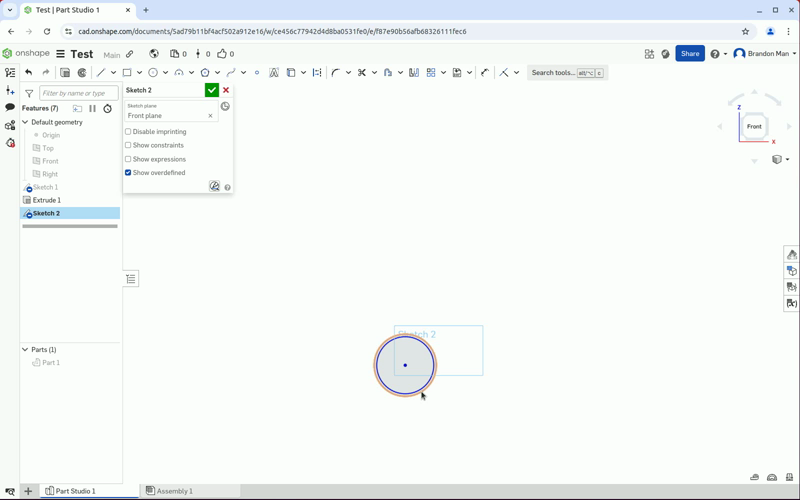
scroll(6)
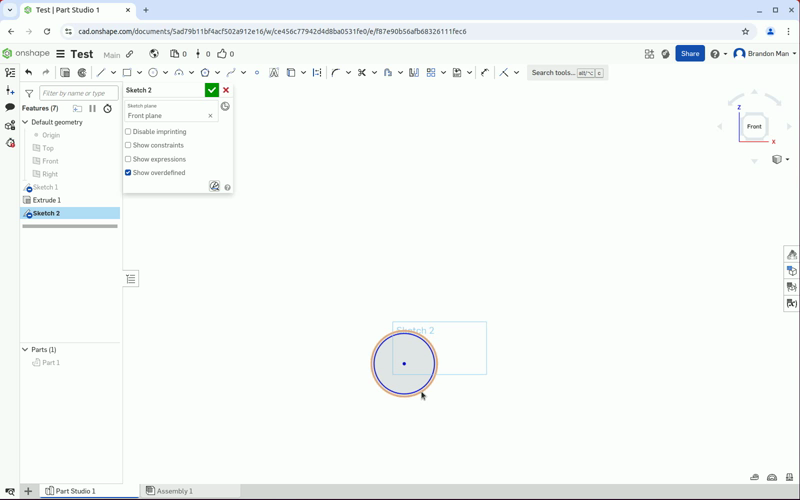
scroll(6)
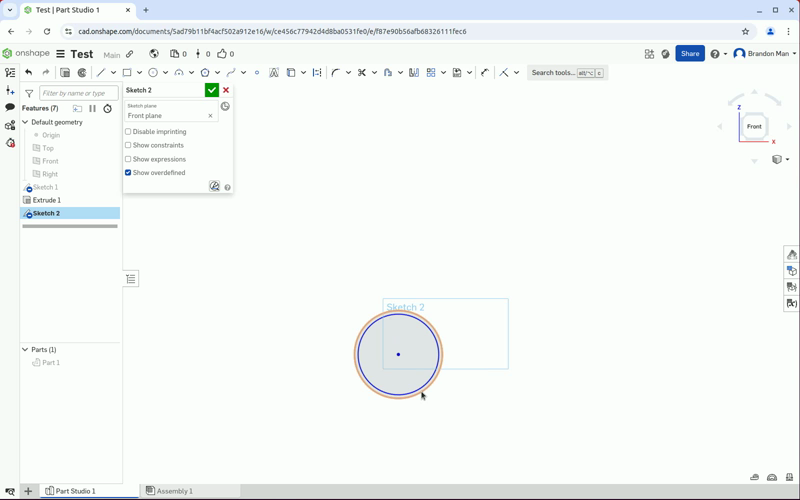
scroll(6)
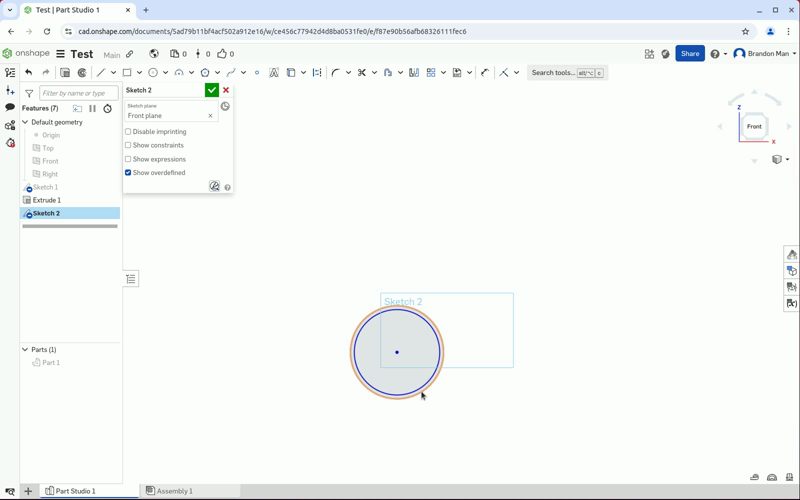
scroll(6)
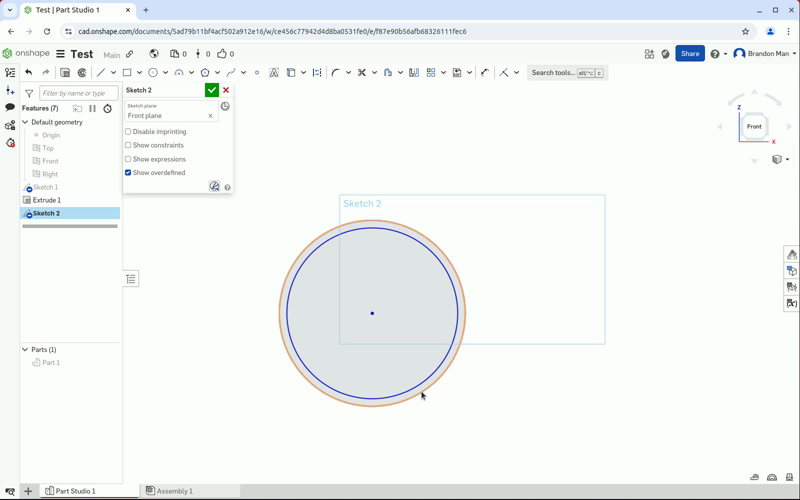
scroll(6)
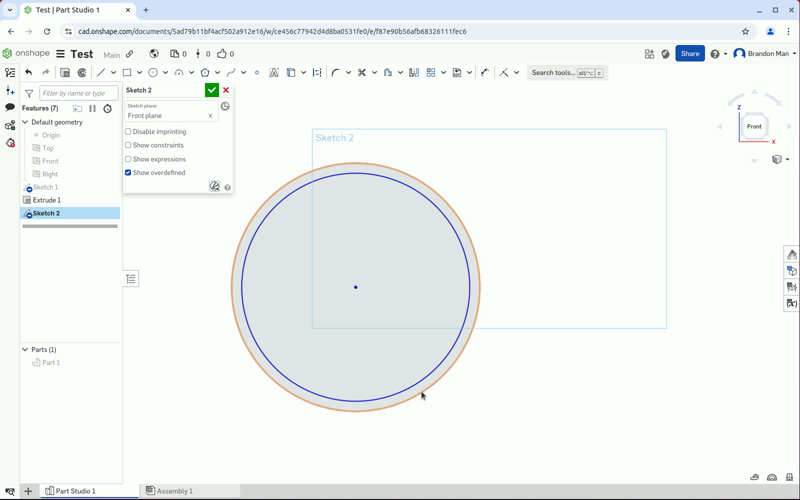
scroll(6)
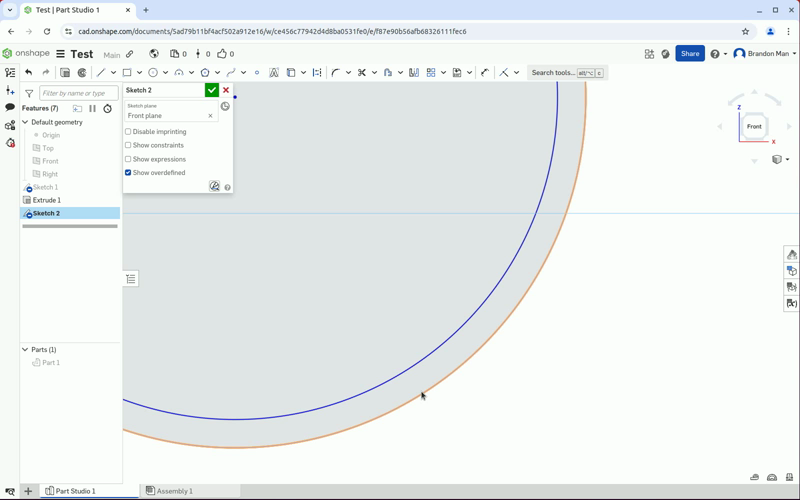
click(421, 391)
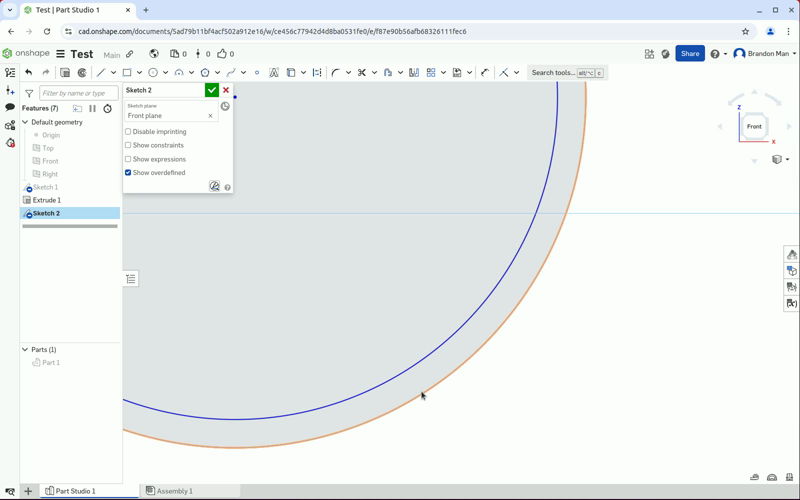
scroll(-6)
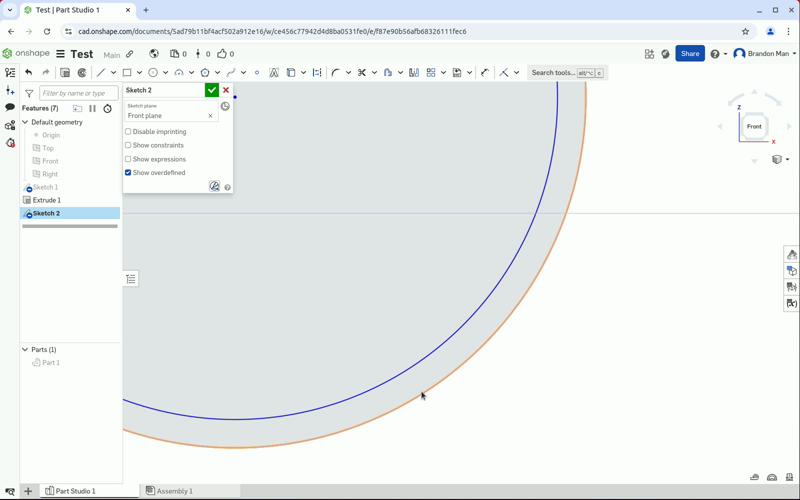
scroll(-6)
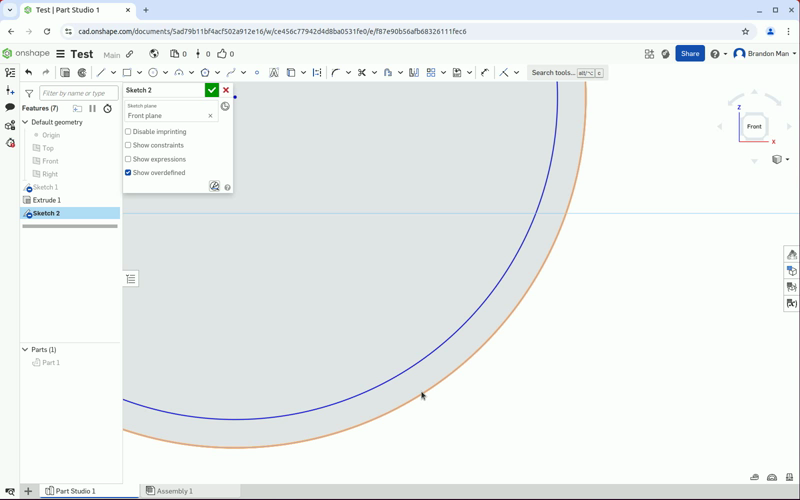
scroll(-6)
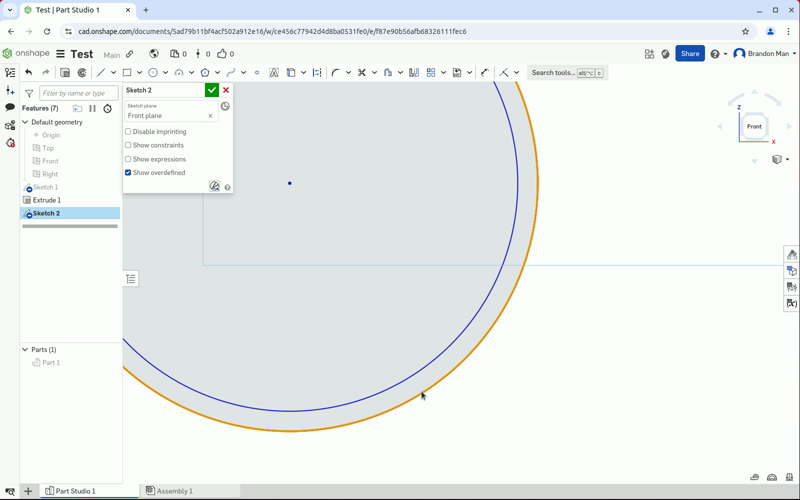
scroll(-6)
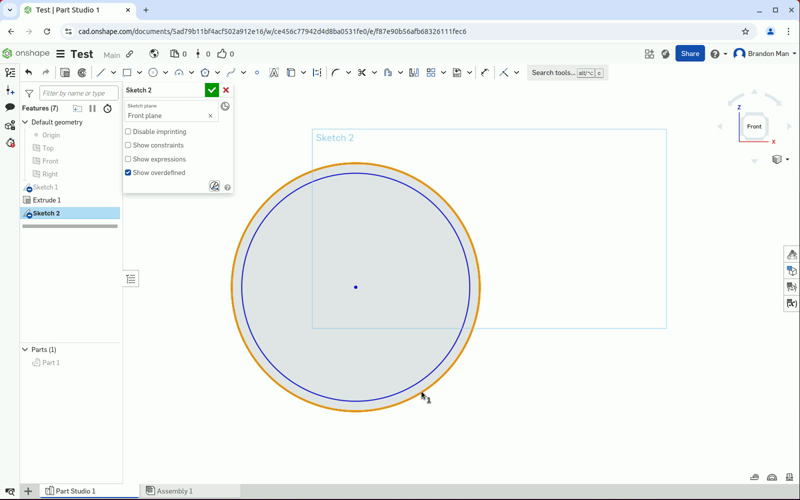
scroll(-6)
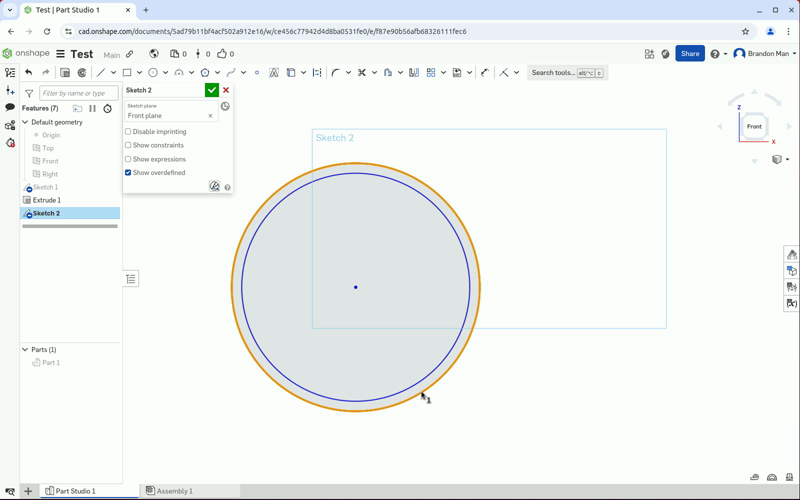
scroll(-6)
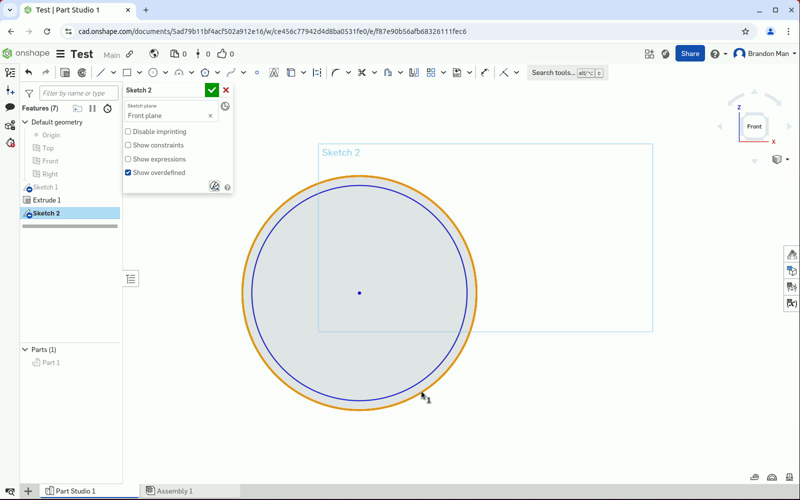
scroll(-6)
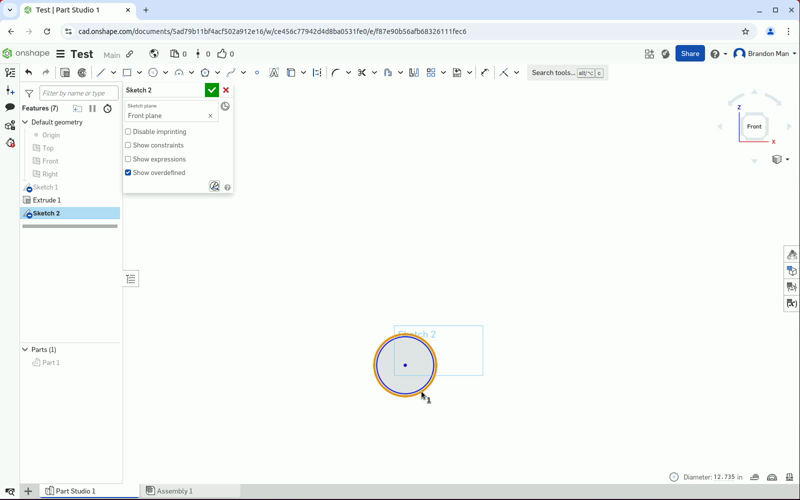
mouse_move(73, 352)
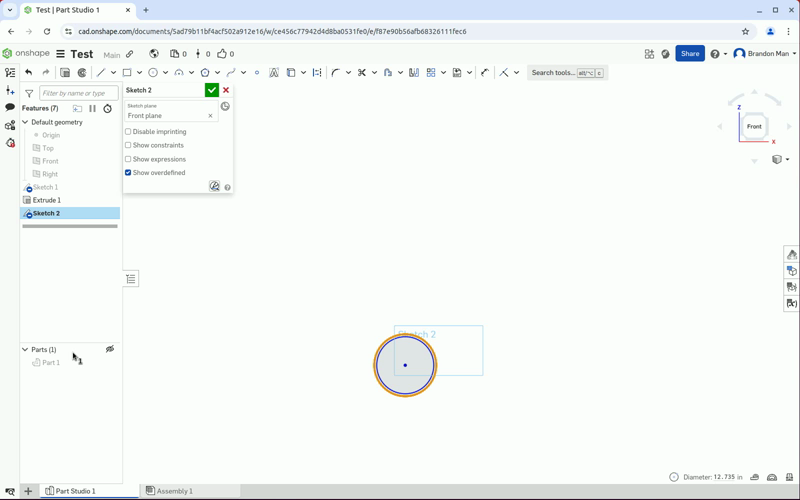
key(shift+y)
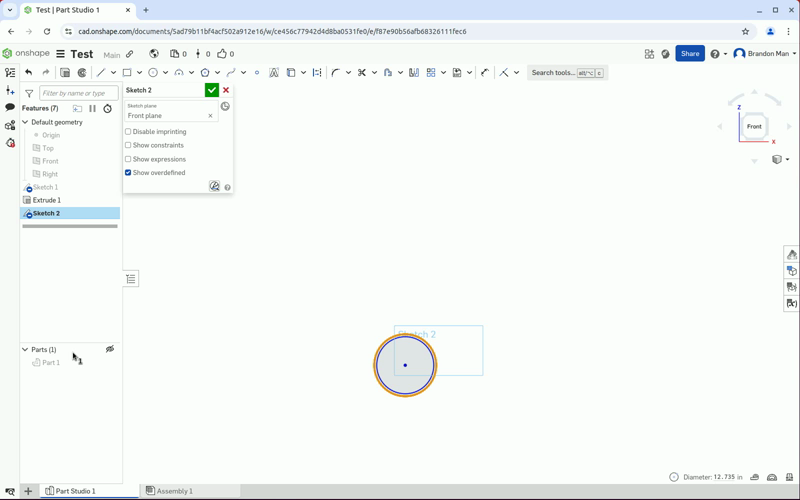
key(shift+e)
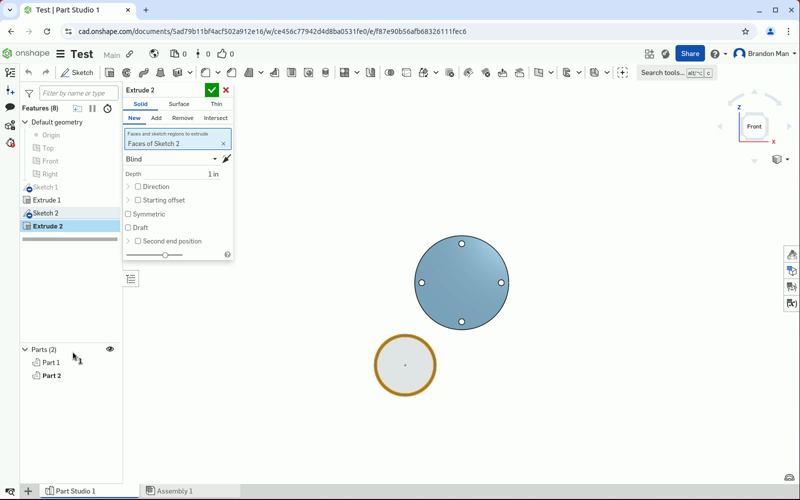
mouse_move(143, 106)
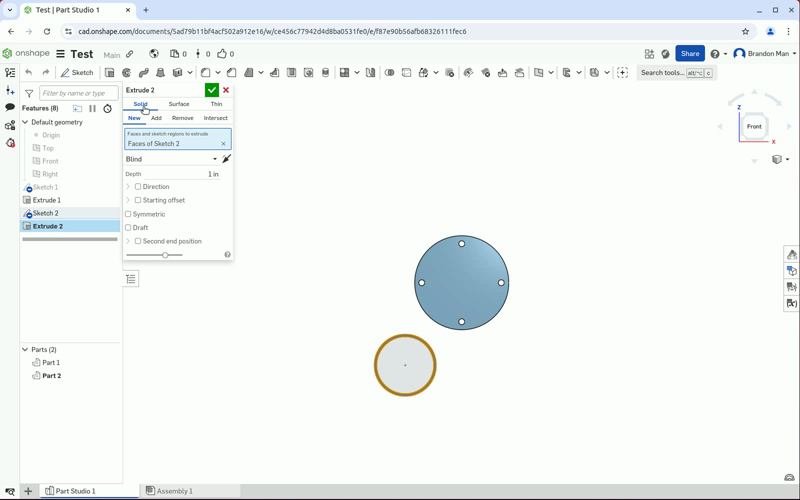
click(143, 106)
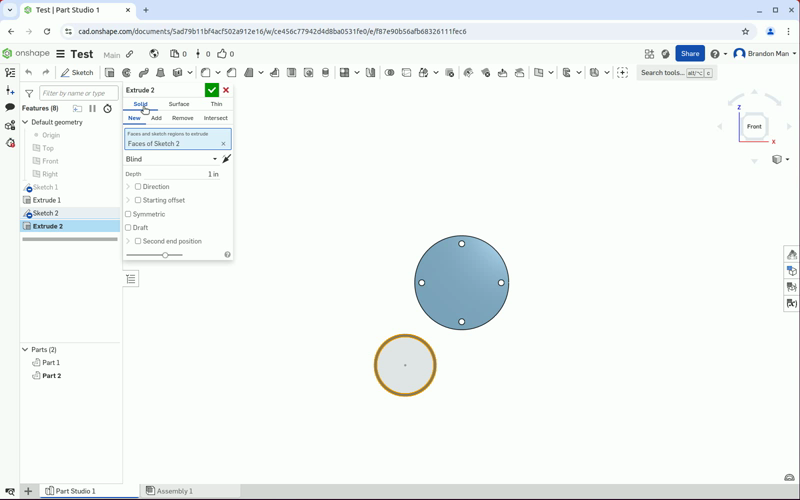
mouse_move(137, 120)
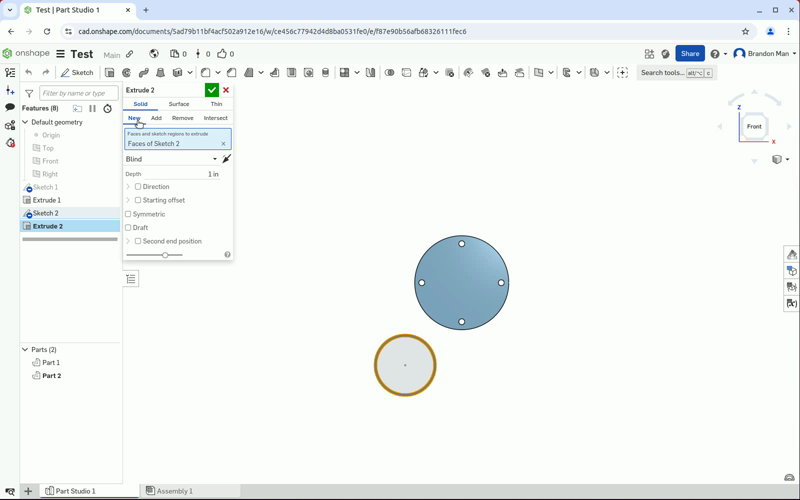
click(137, 120)
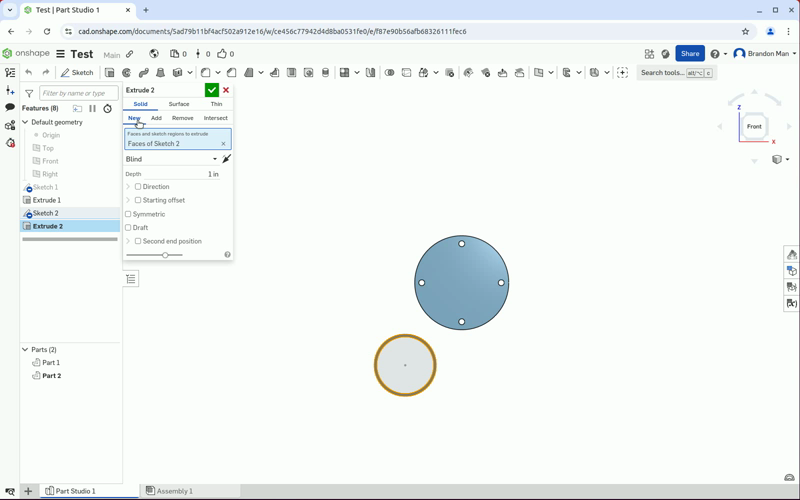
key(tab, 4)
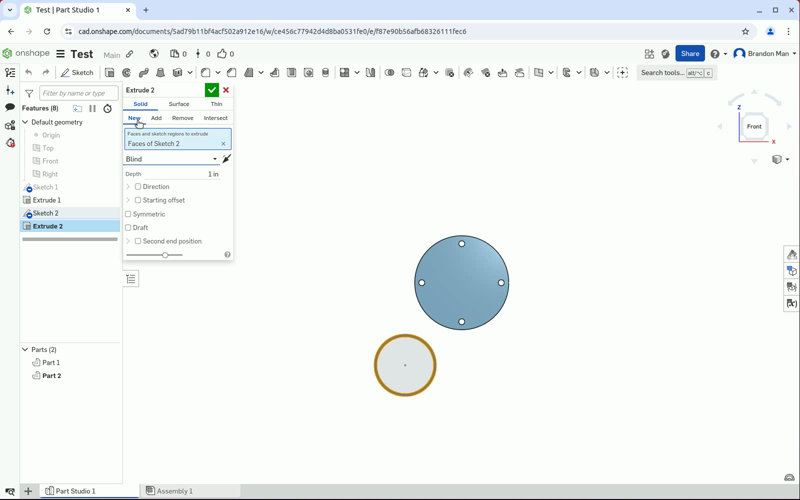
text(12.517)
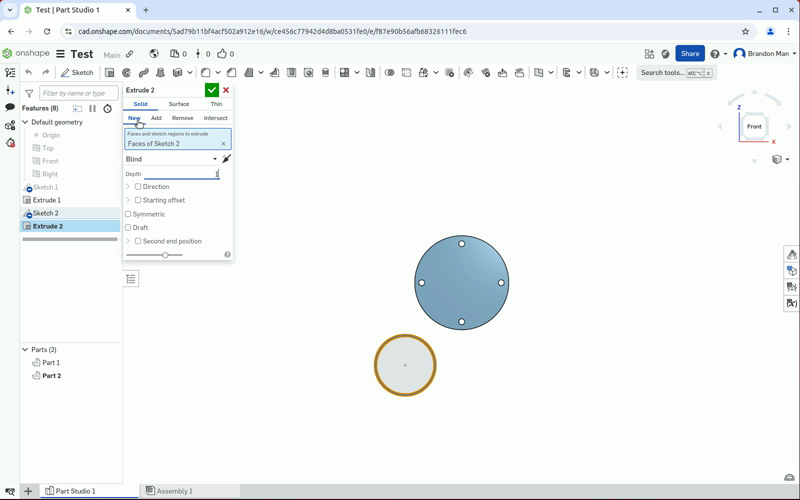
key(enter)
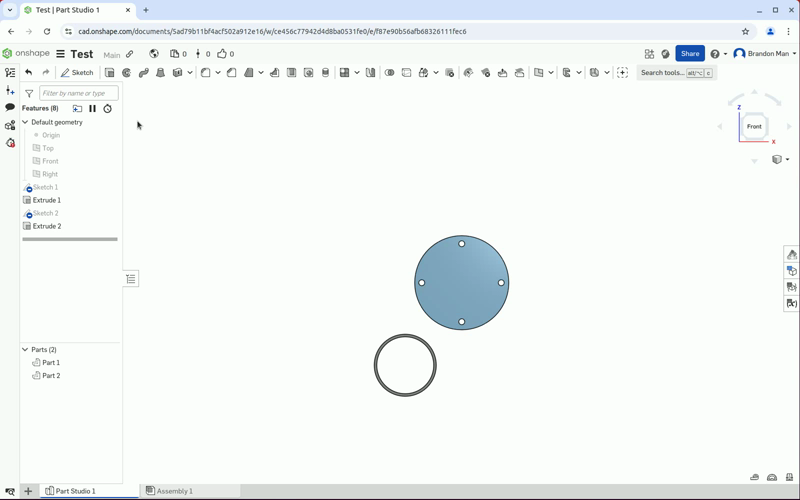
key(shift+h)
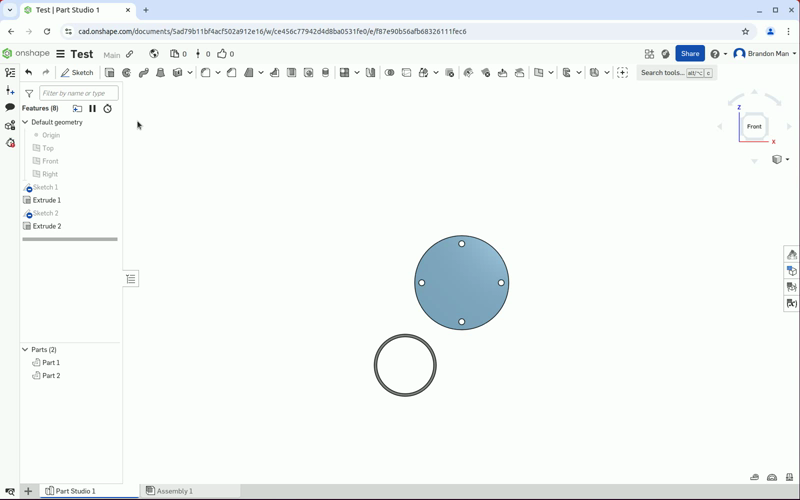
key(shift+h)
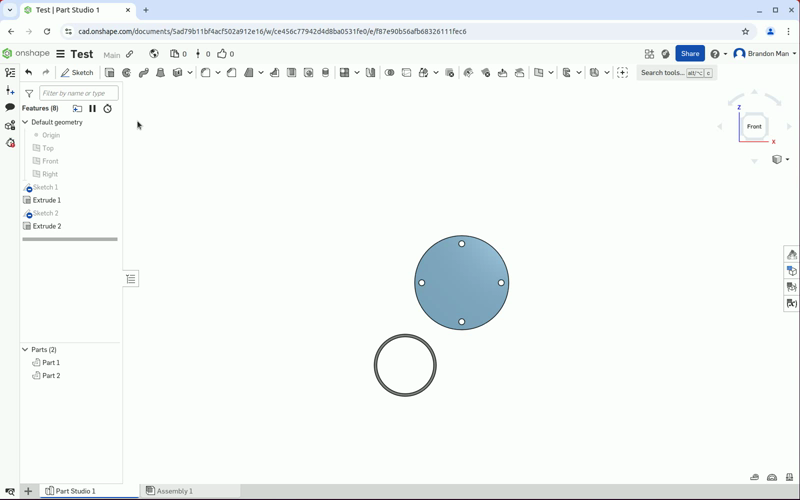
key(shift+7)
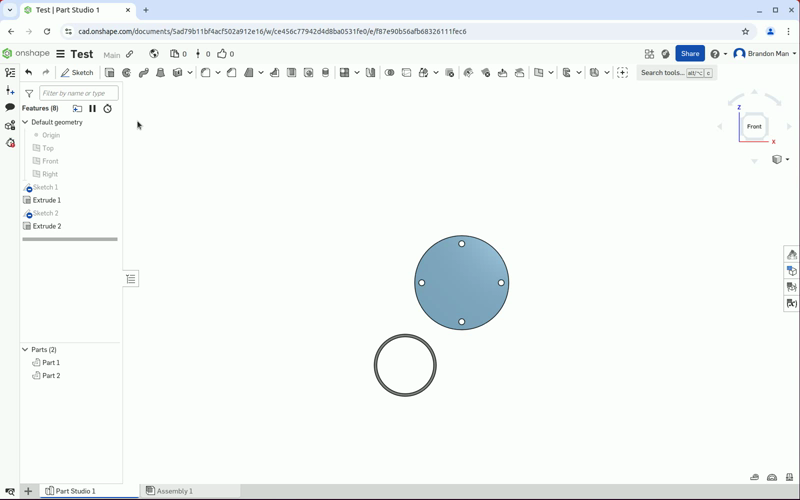
key(left, 2)
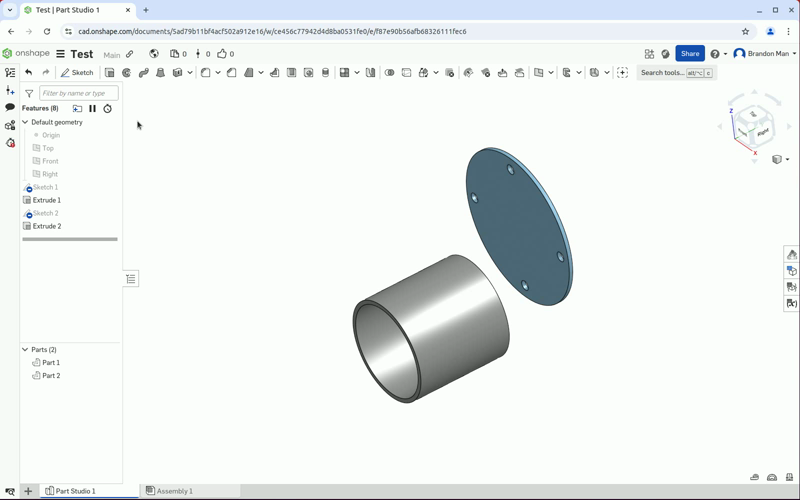
key(down, 2)
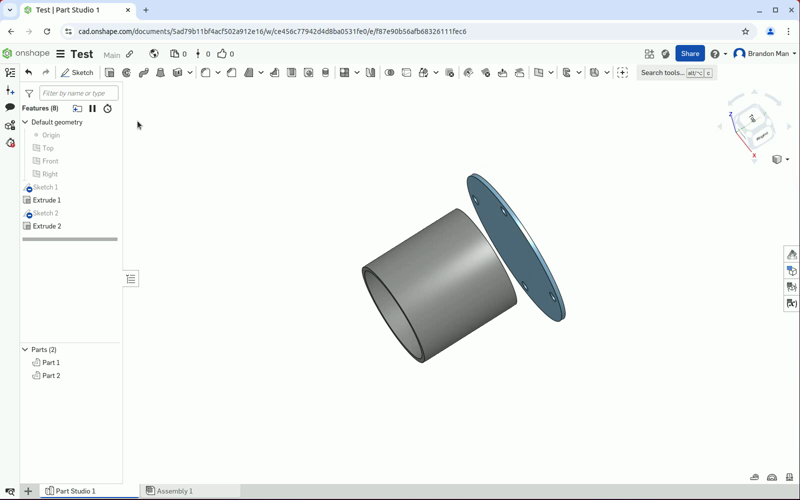
key(up, 2)
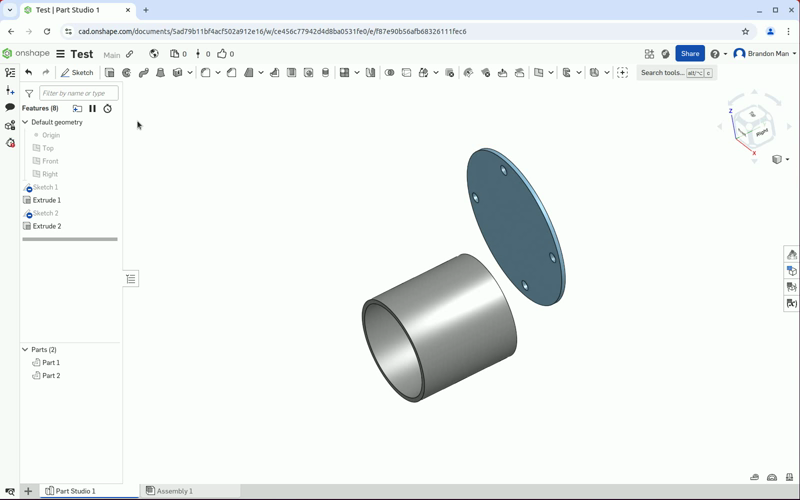
key(right, 2)
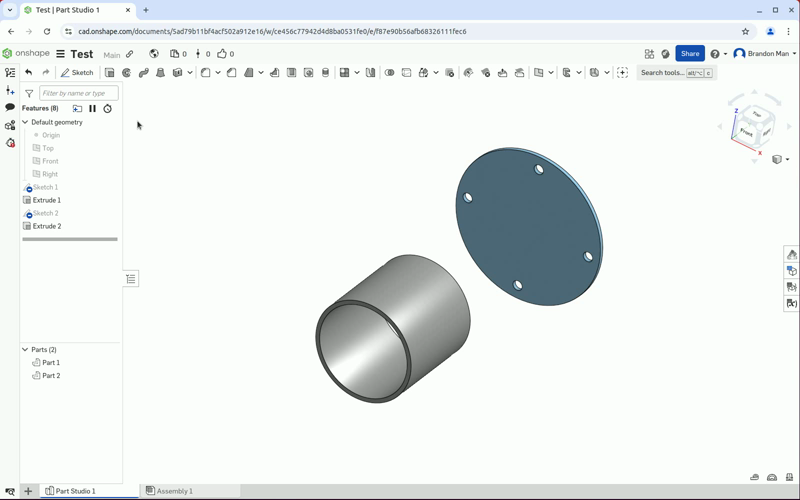
mouse_move(73, 189)
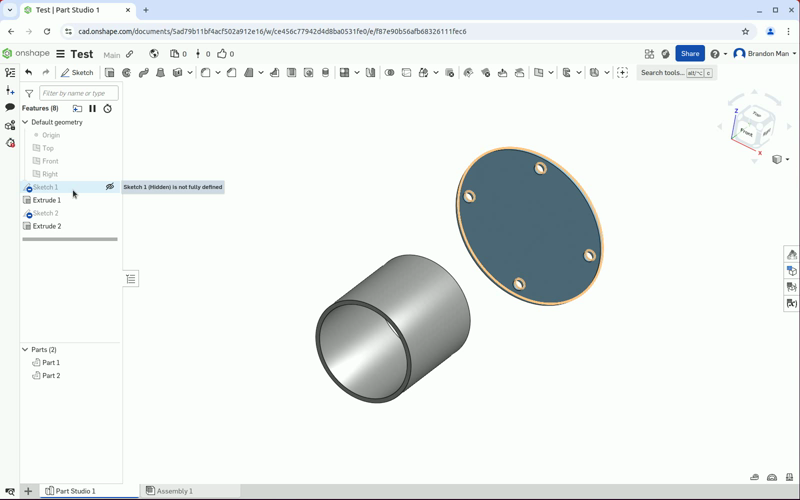
click(73, 189)